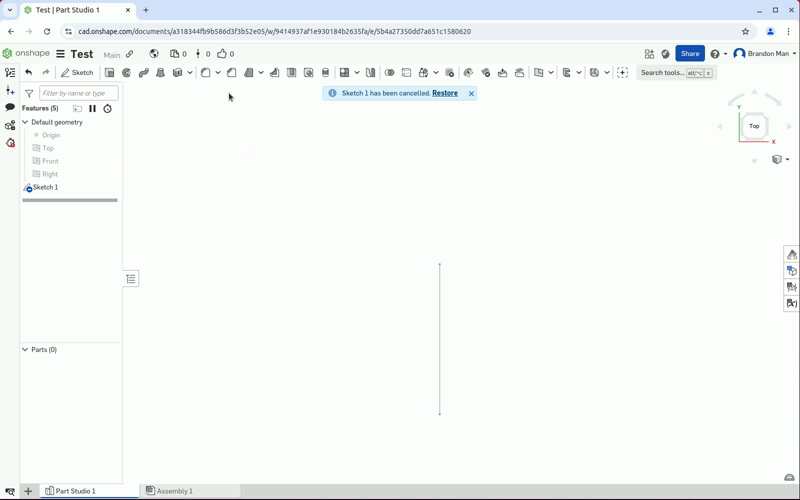
key(shift+h)
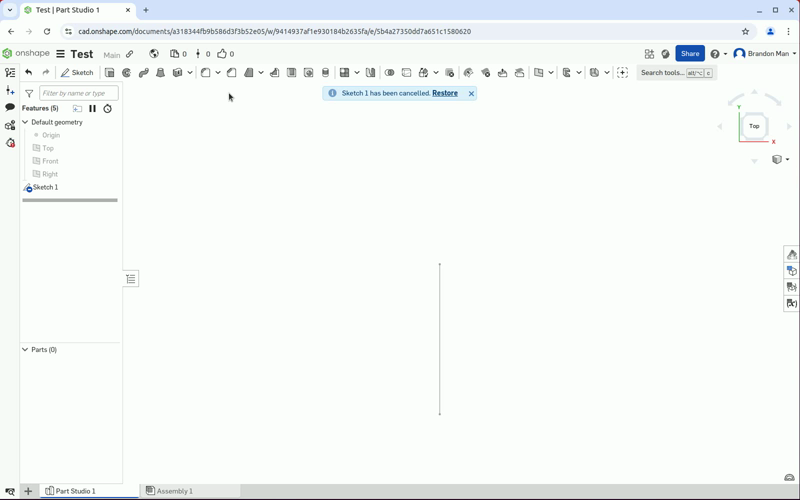
key(shift+s)
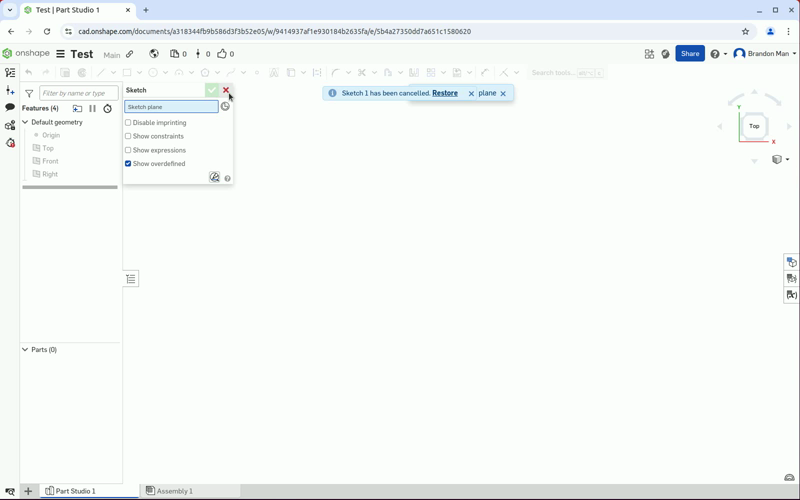
mouse_move(73, 150)
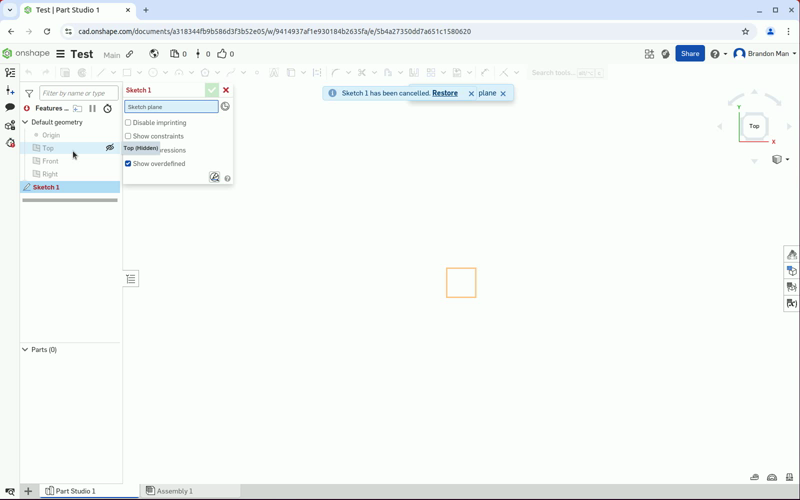
click(73, 150)
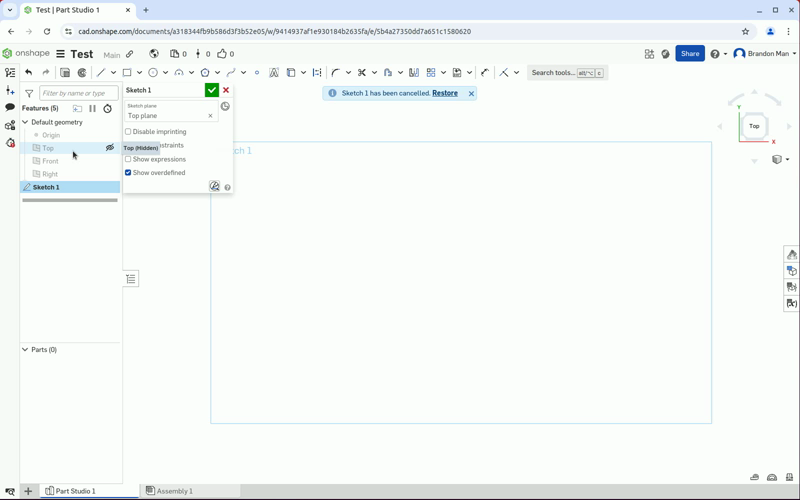
mouse_move(73, 352)
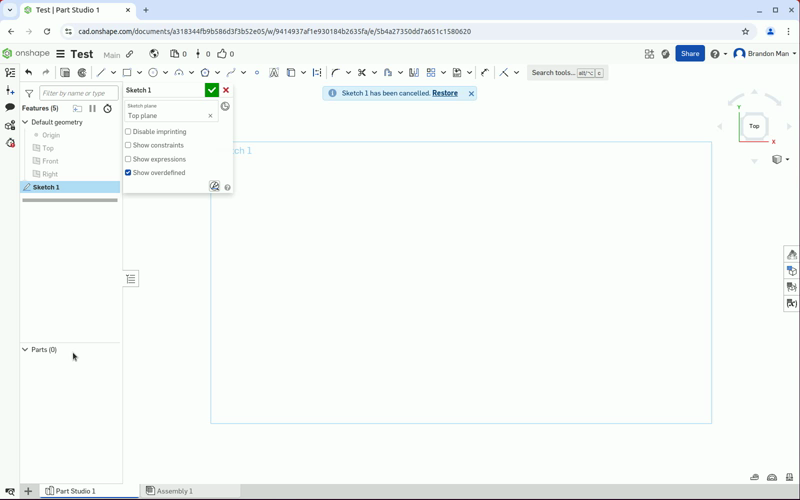
key(y)
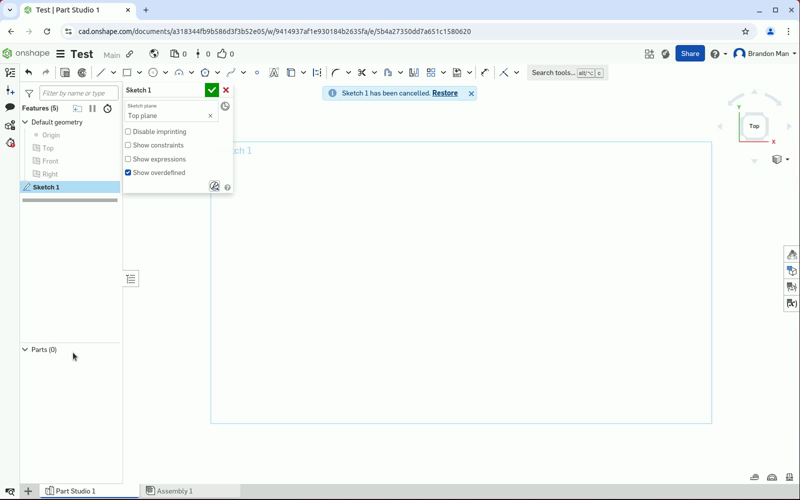
key(a)
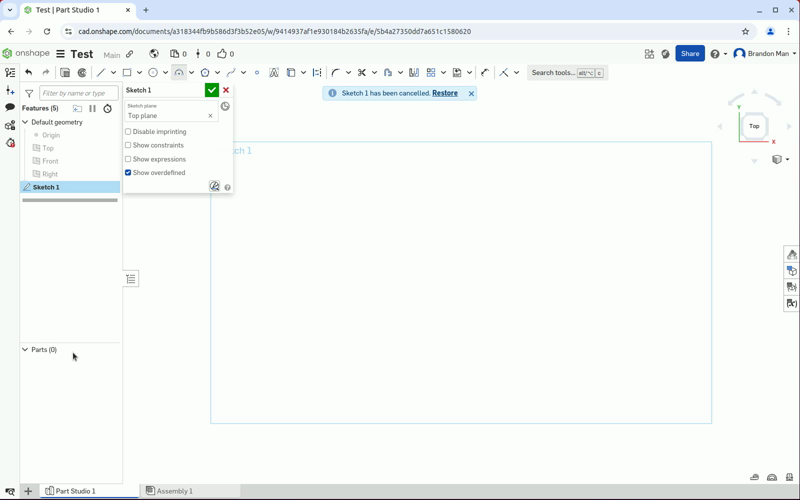
key_down(shift)
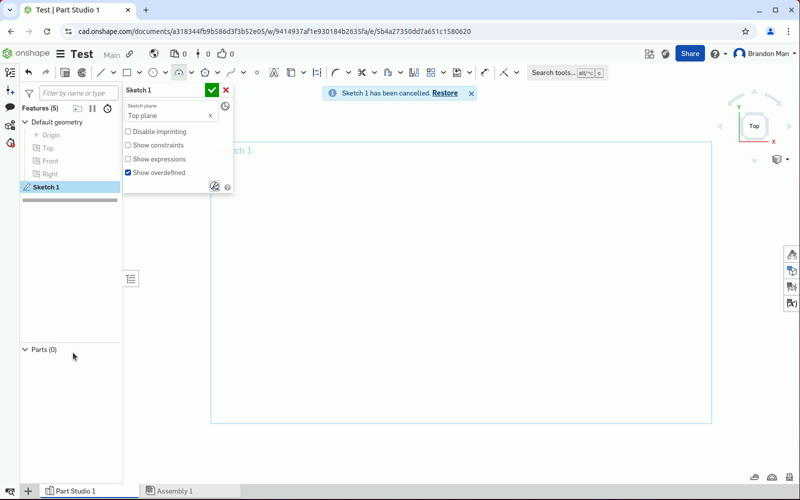
mouse_move(405, 268)
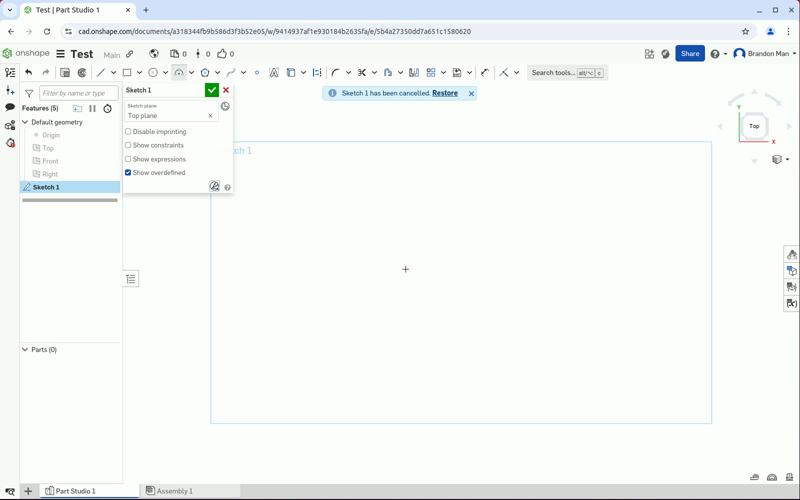
click(405, 268)
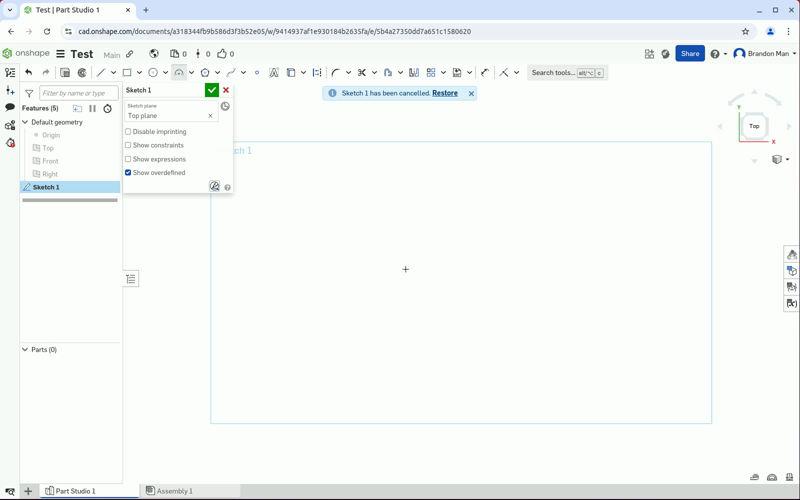
key_up(shift)
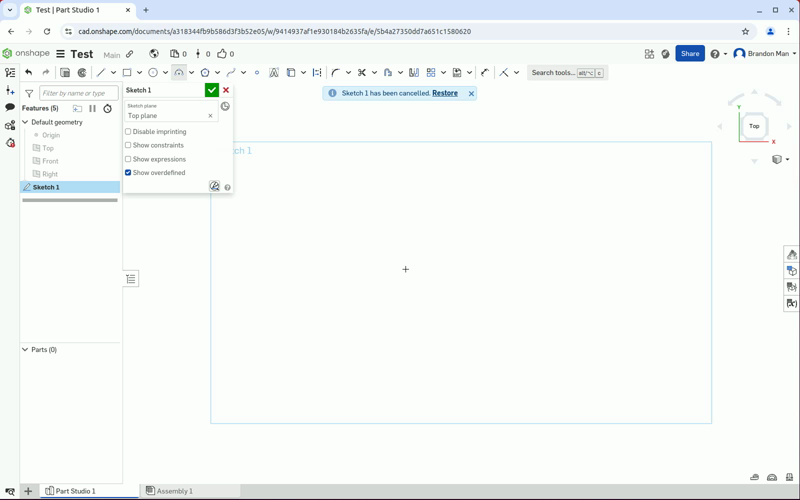
key_down(shift)
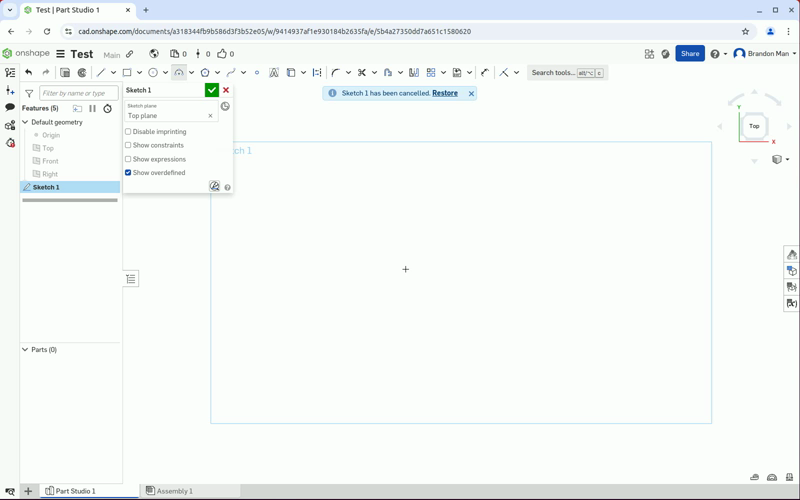
mouse_move(448, 227)
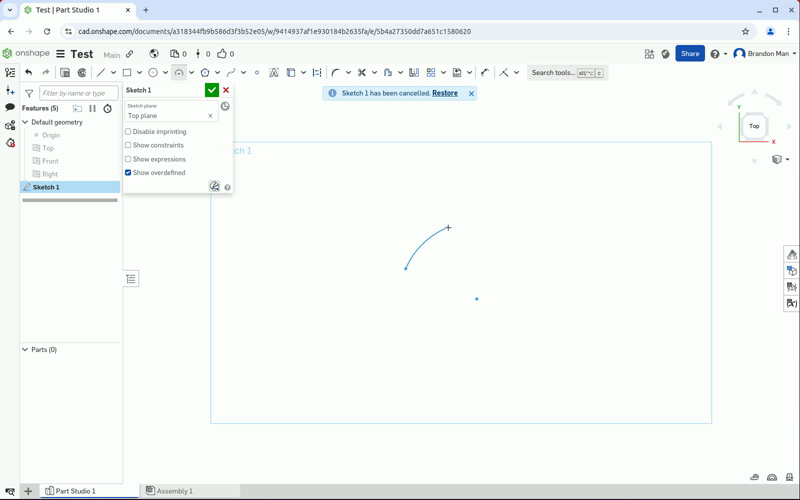
click(448, 227)
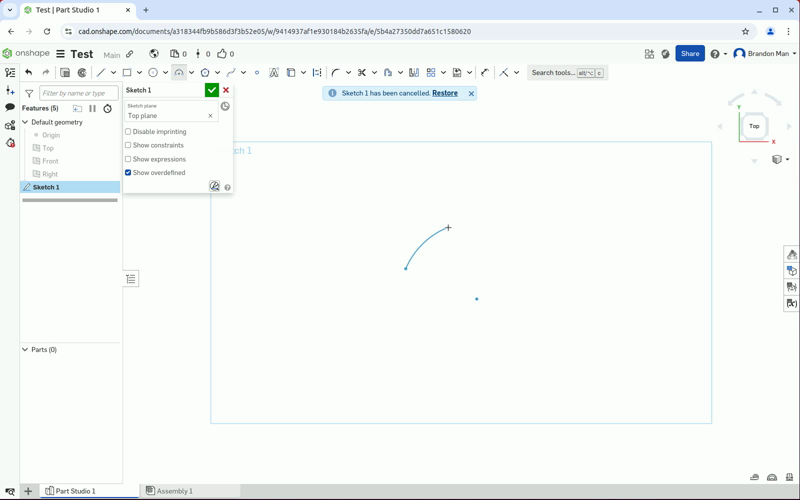
mouse_move(421, 242)
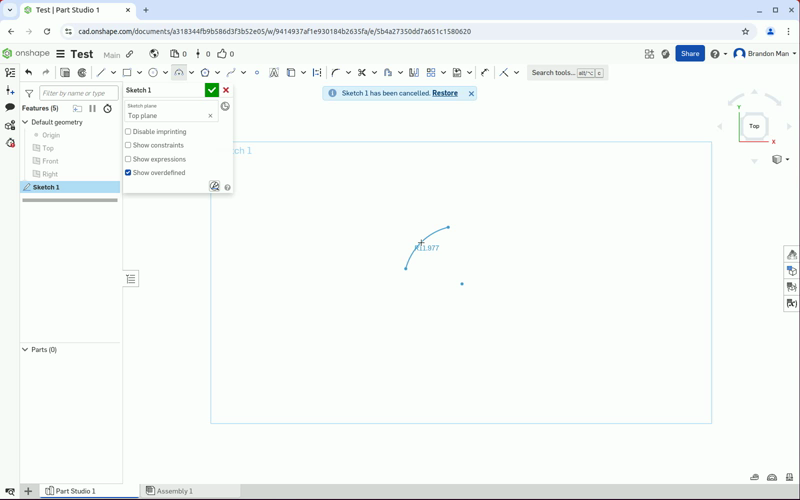
click(421, 242)
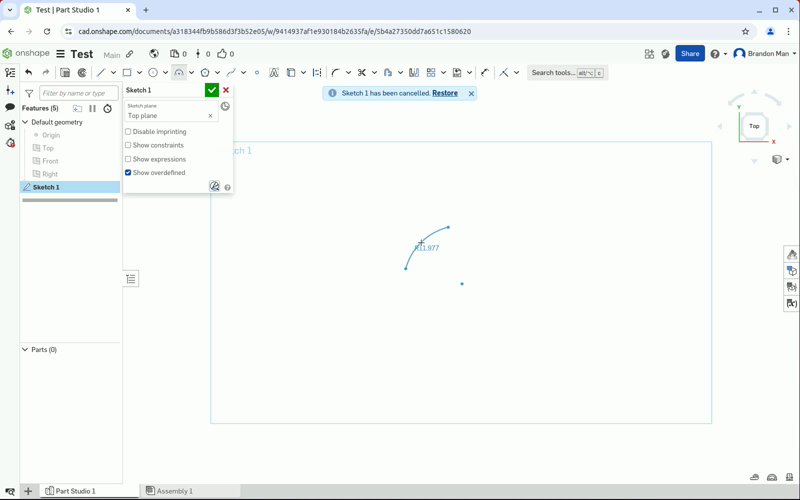
key_up(shift)
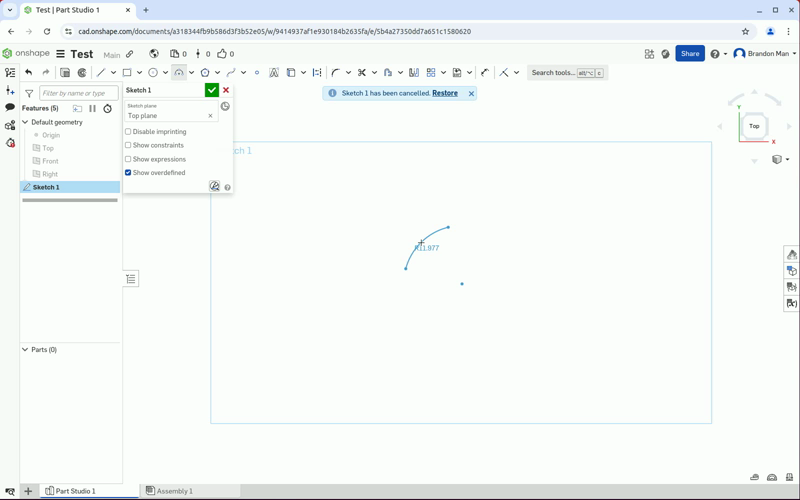
mouse_move(448, 227)
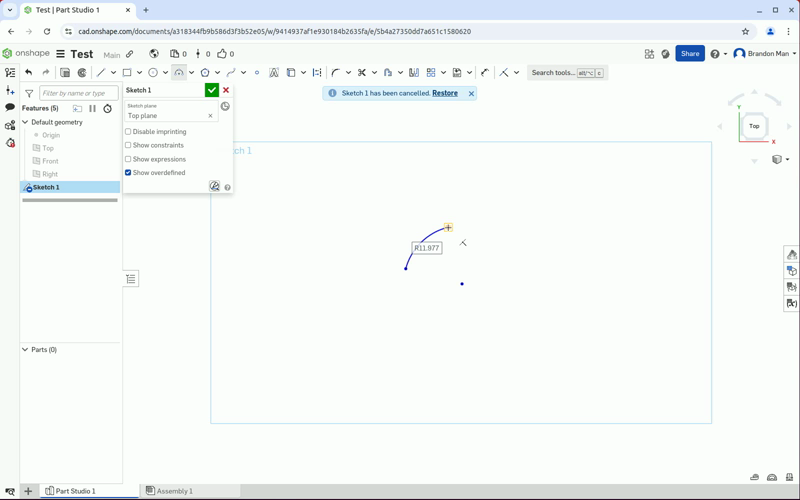
click(448, 227)
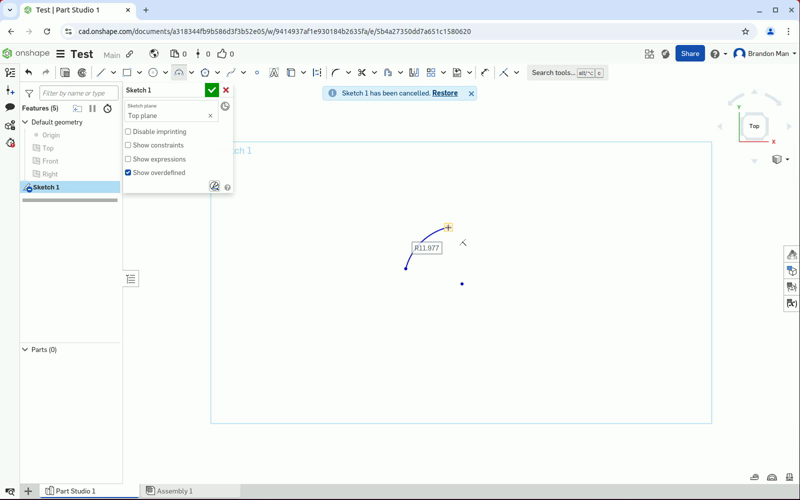
mouse_move(405, 268)
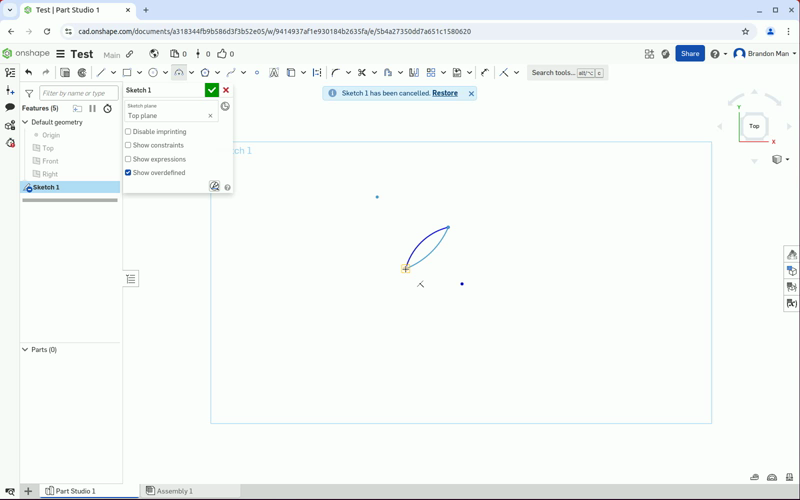
click(405, 268)
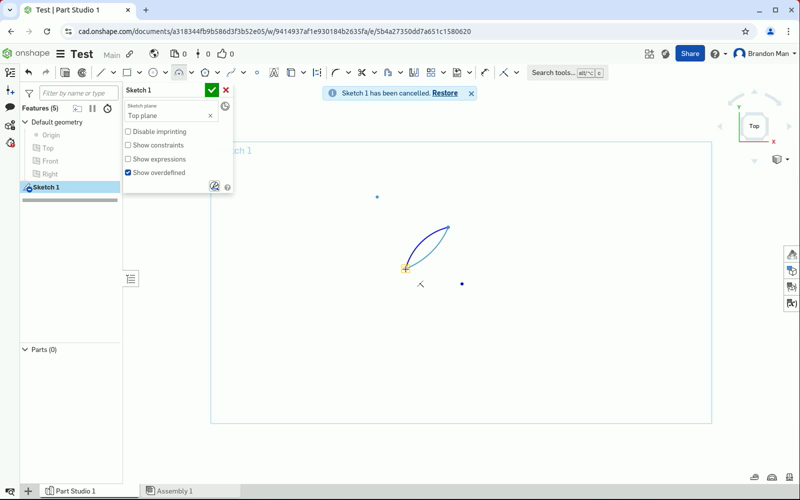
key_down(shift)
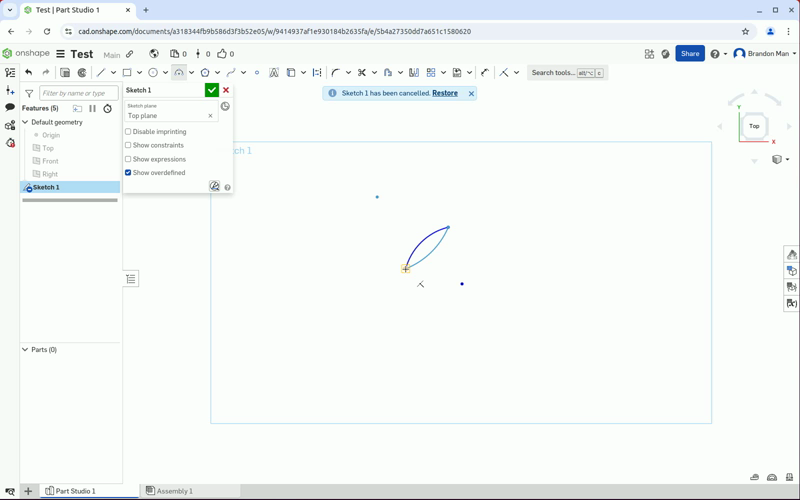
mouse_move(364, 183)
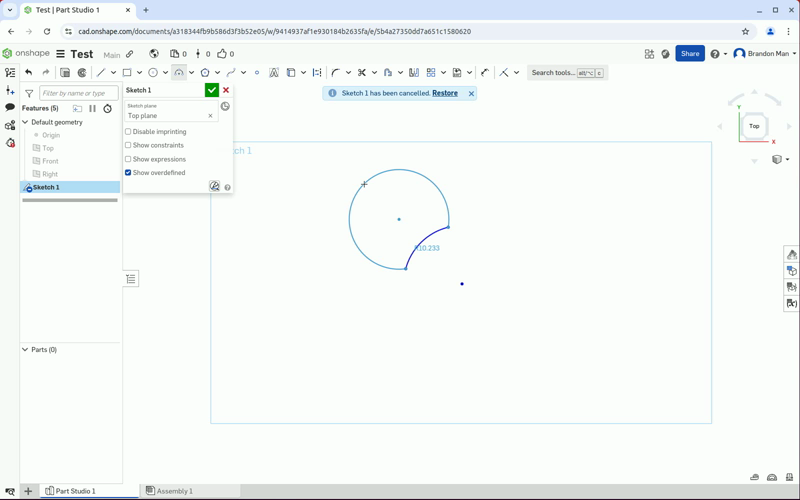
click(364, 183)
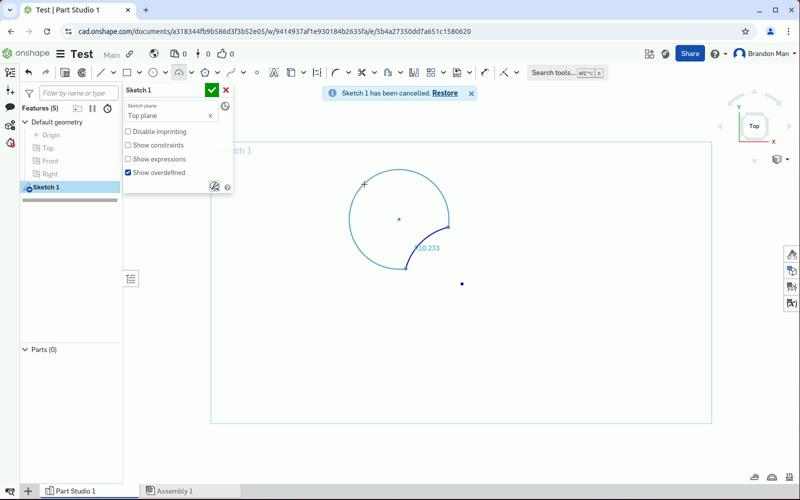
key_up(shift)
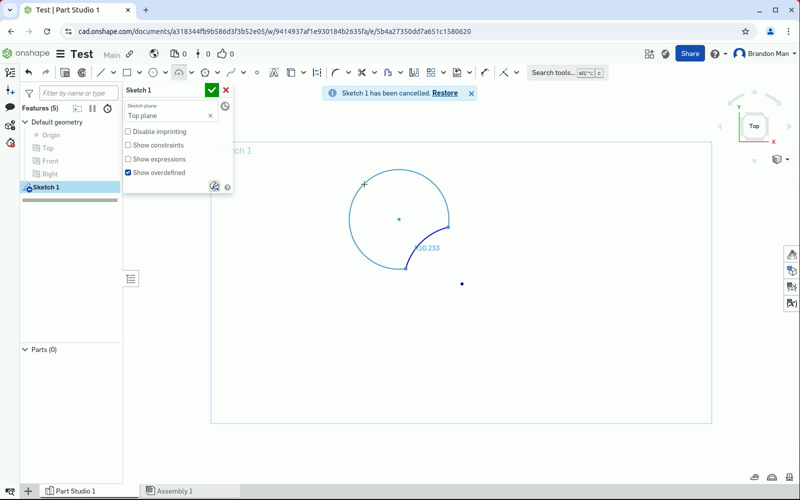
key(esc)
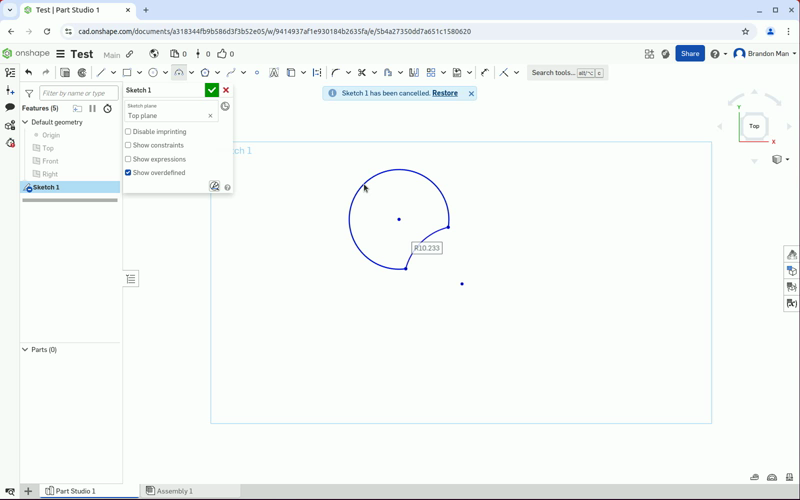
mouse_move(395, 183)
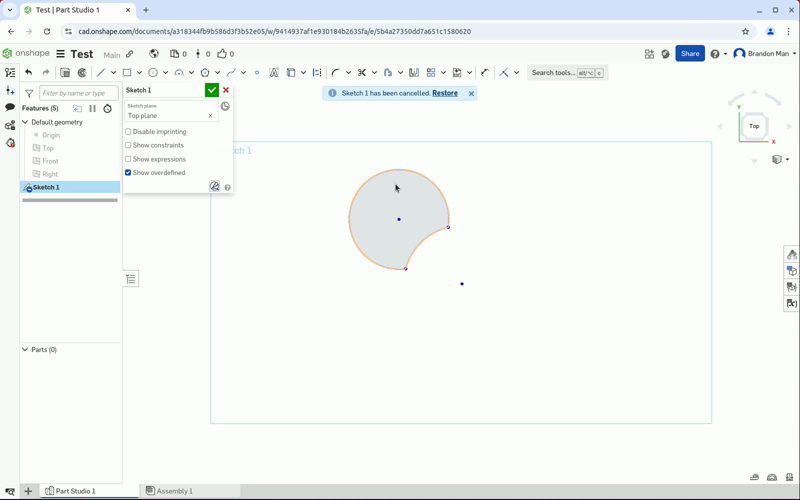
click(395, 183)
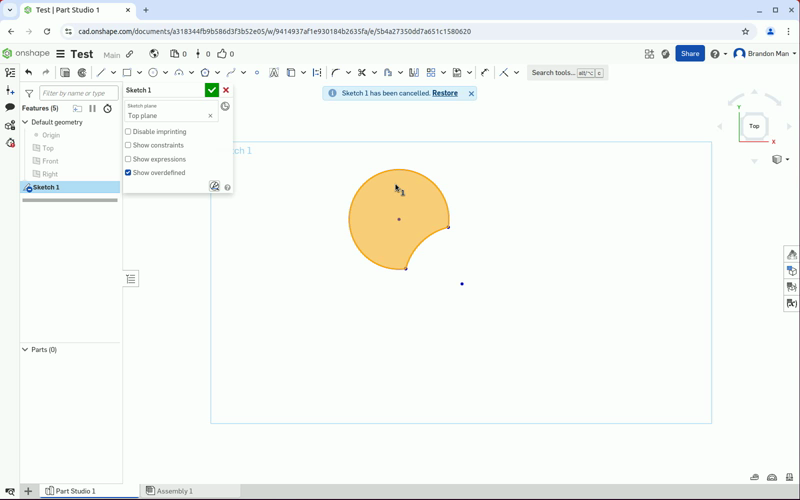
mouse_move(73, 352)
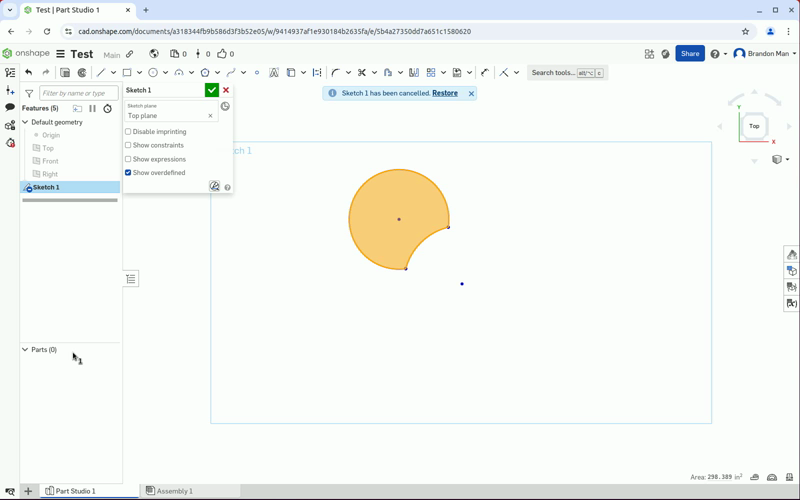
key(shift+y)
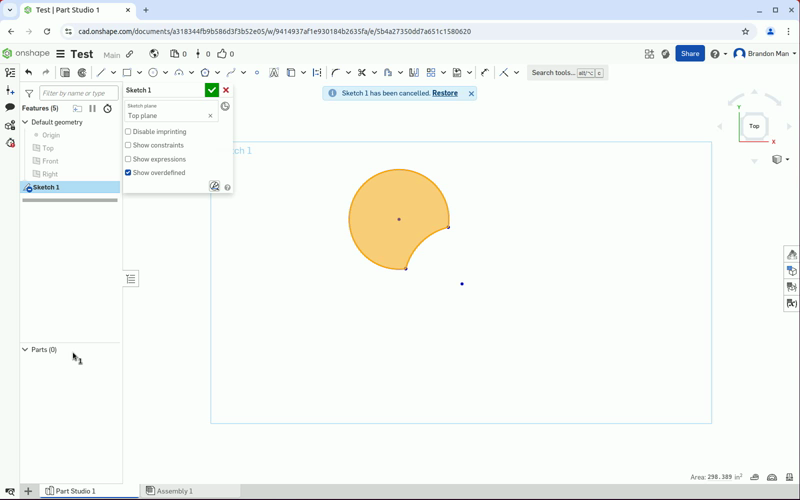
key(shift+e)
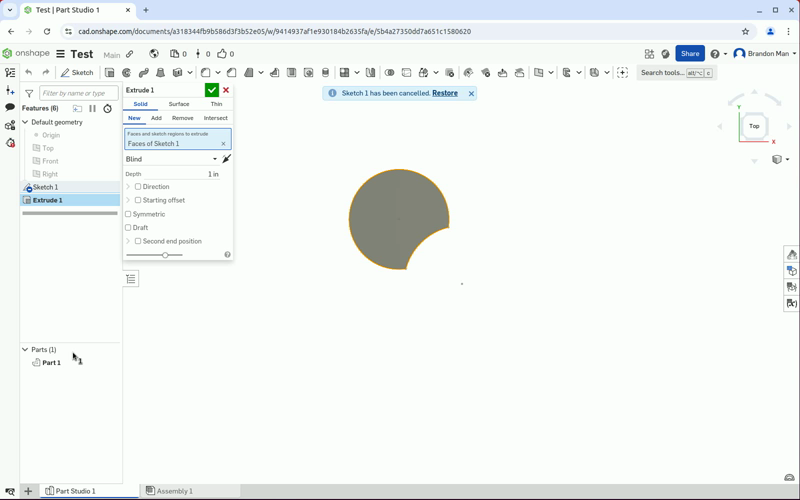
mouse_move(143, 106)
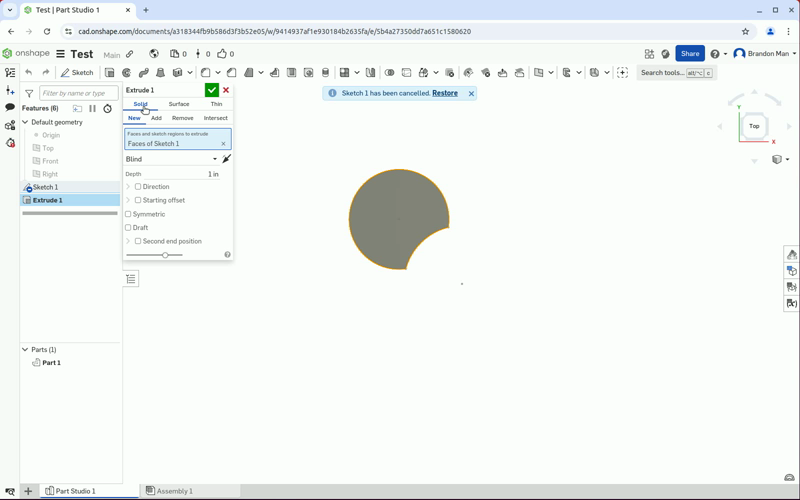
click(143, 106)
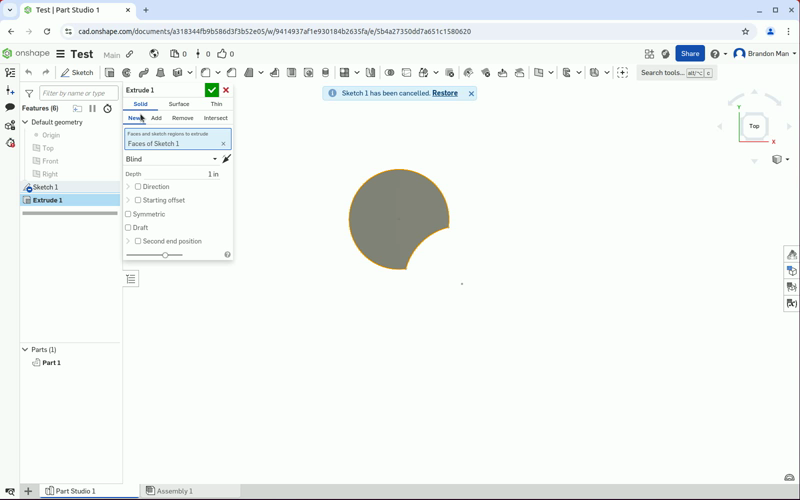
mouse_move(137, 120)
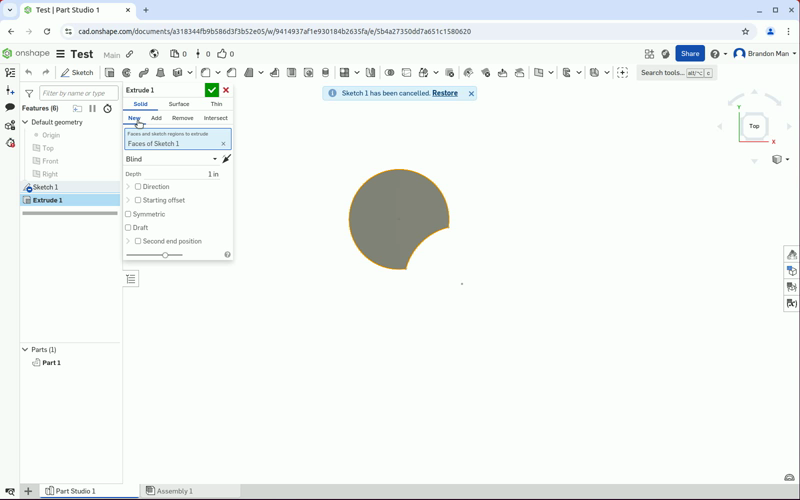
click(137, 120)
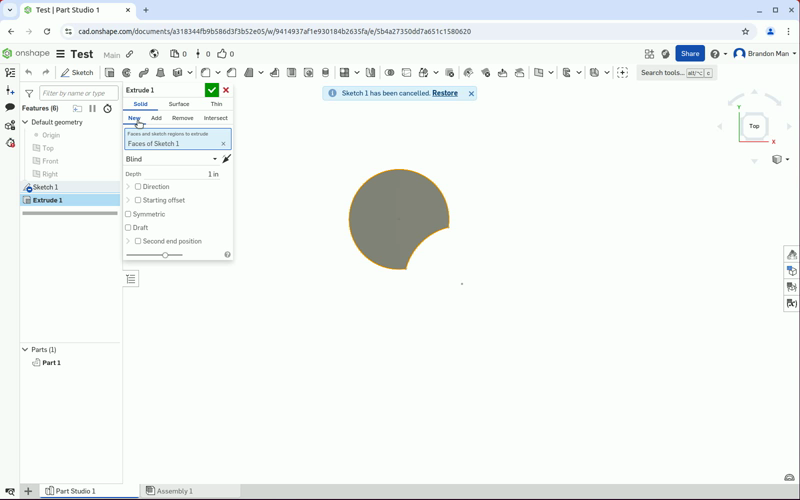
key(tab, 4)
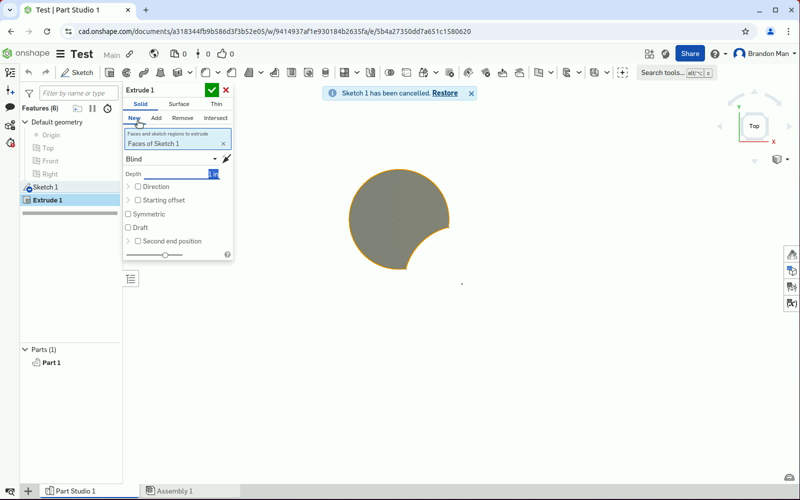
text(19.979)
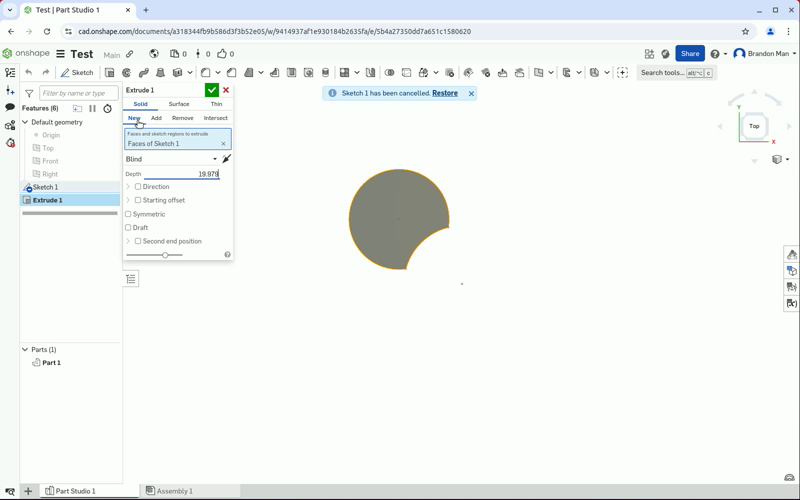
key(enter)
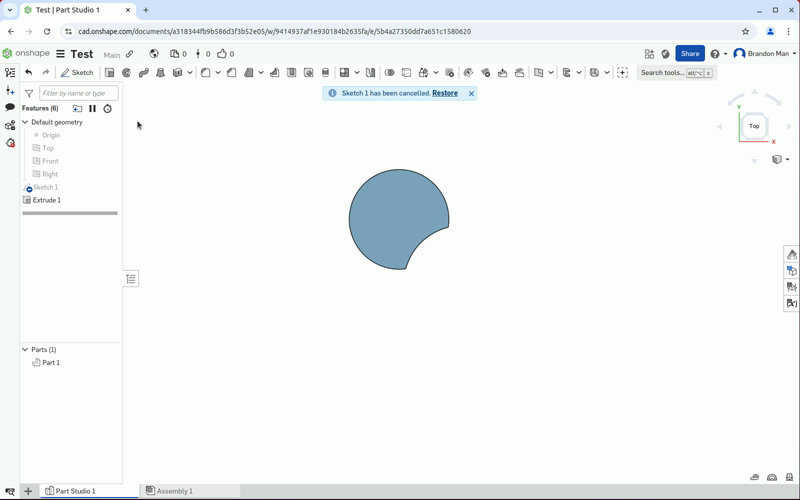
key(shift+h)
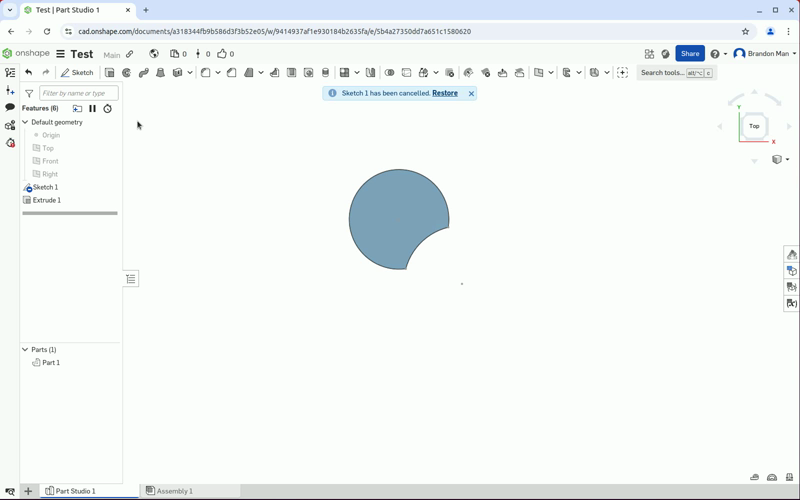
key(shift+h)
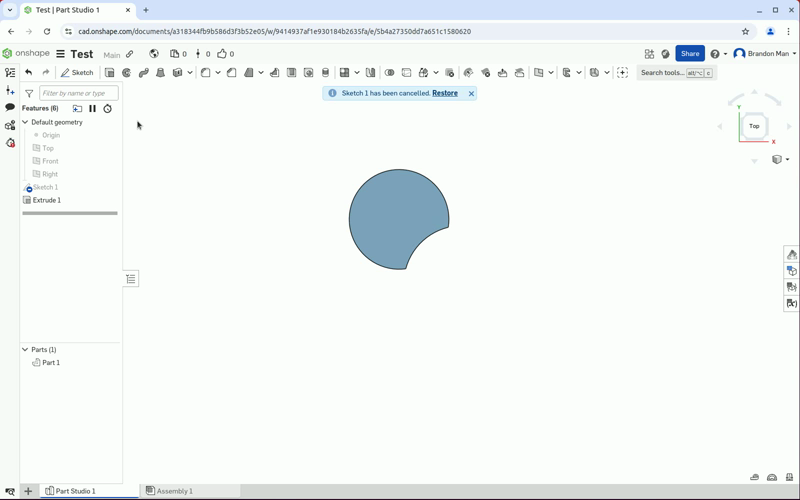
mouse_move(73, 189)
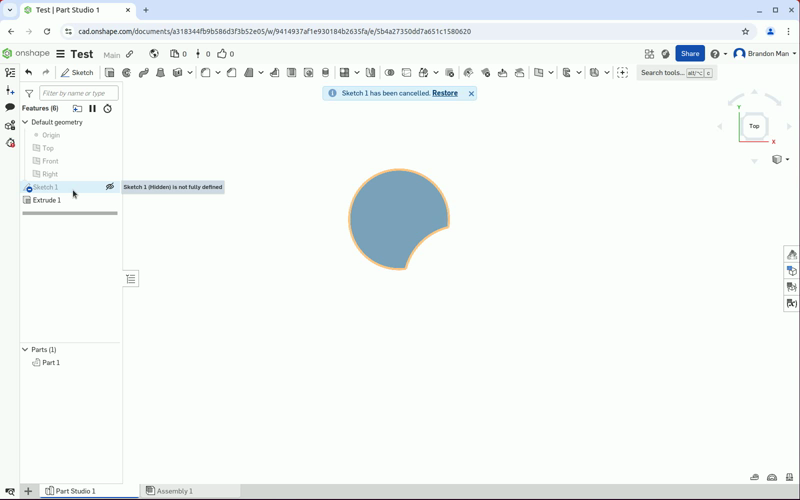
click(73, 189)
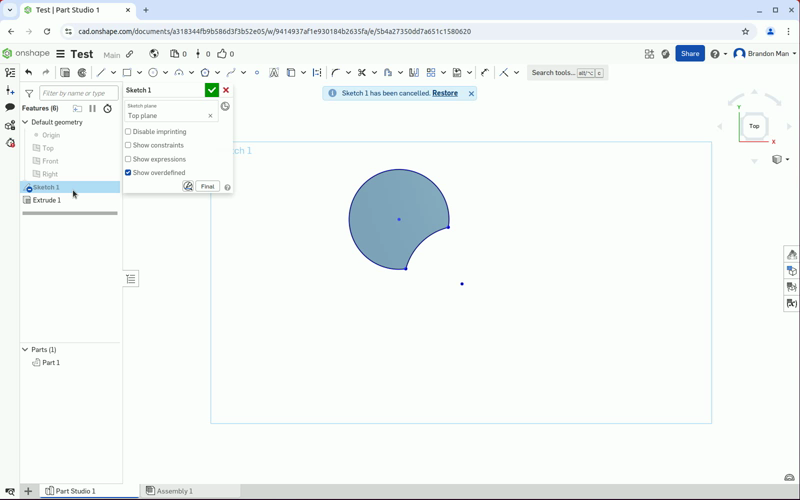
mouse_move(229, 92)
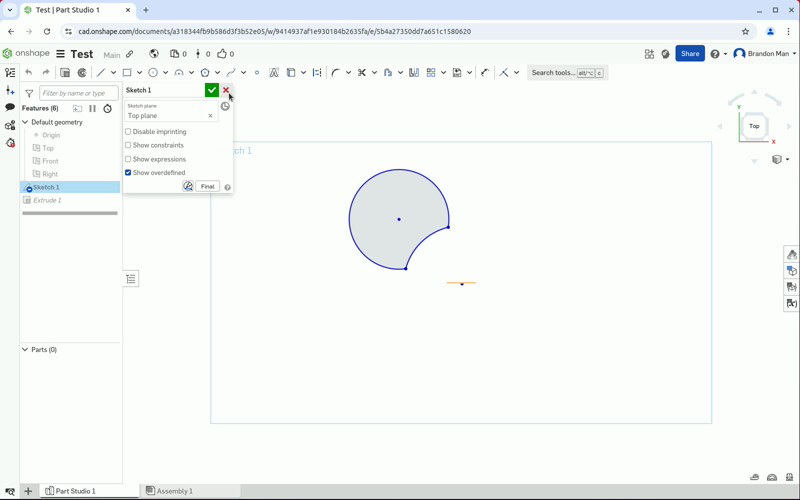
click(229, 92)
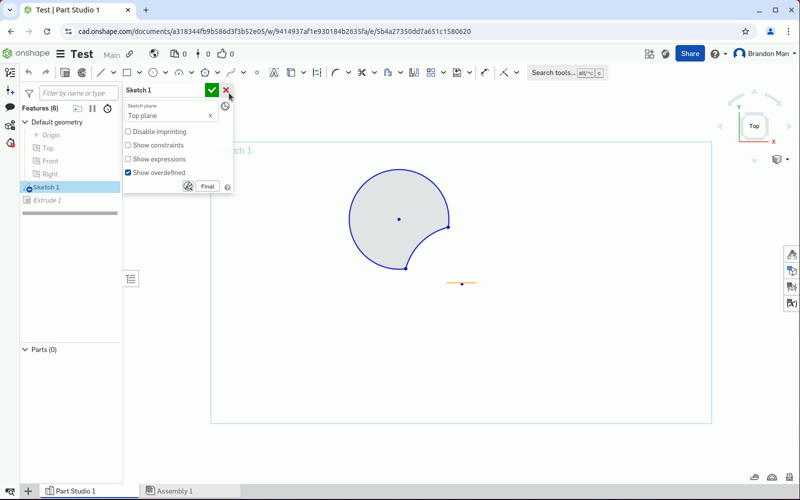
key(shift+s)
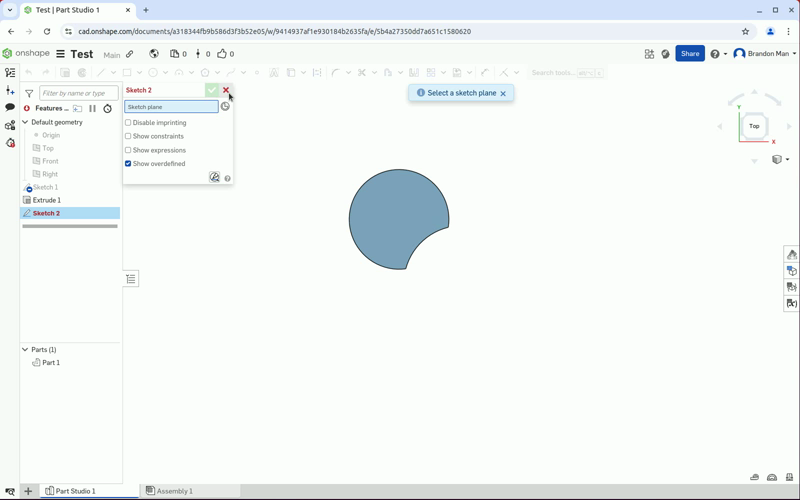
mouse_move(73, 150)
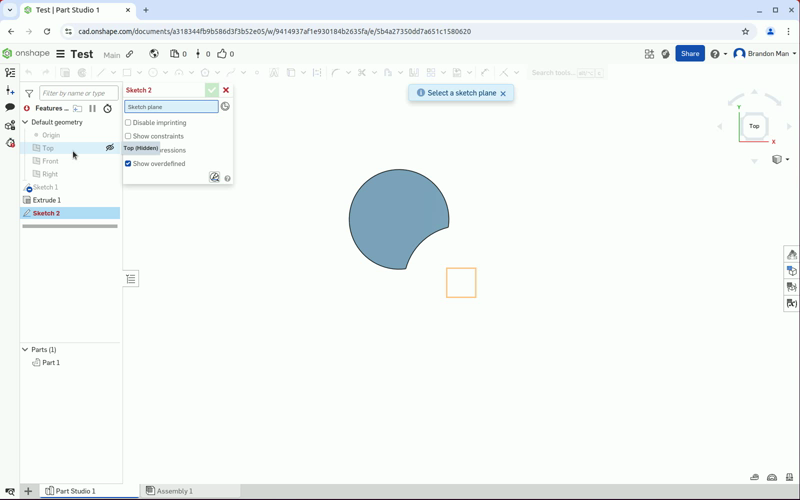
click(73, 150)
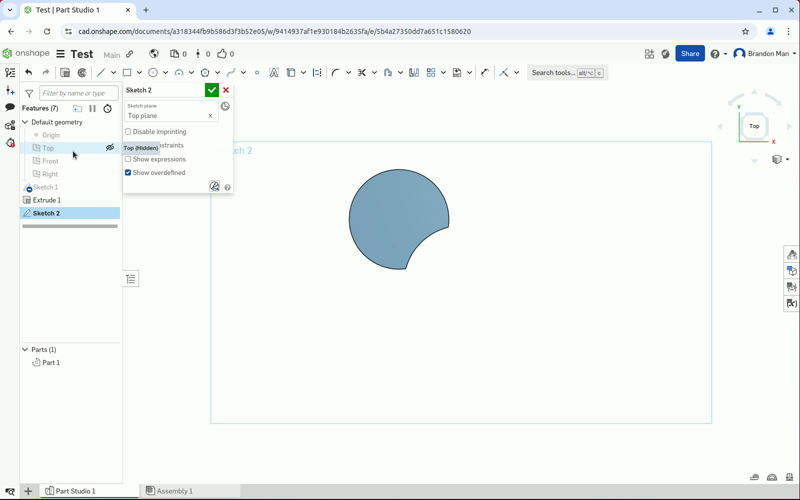
mouse_move(73, 352)
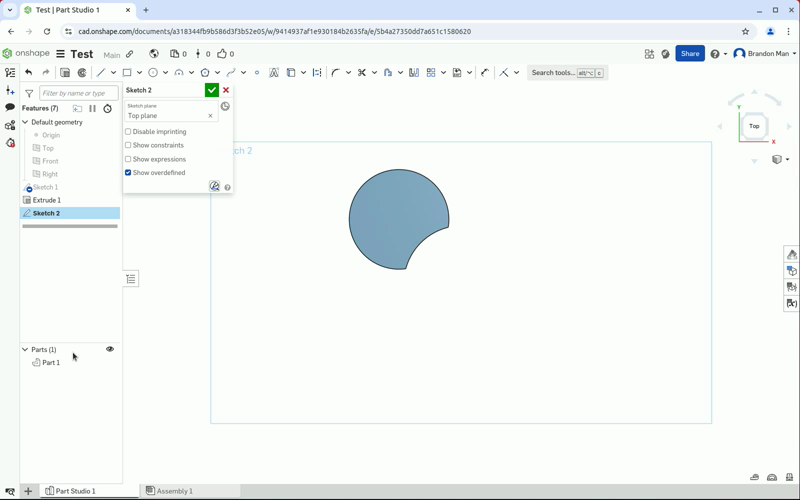
key(y)
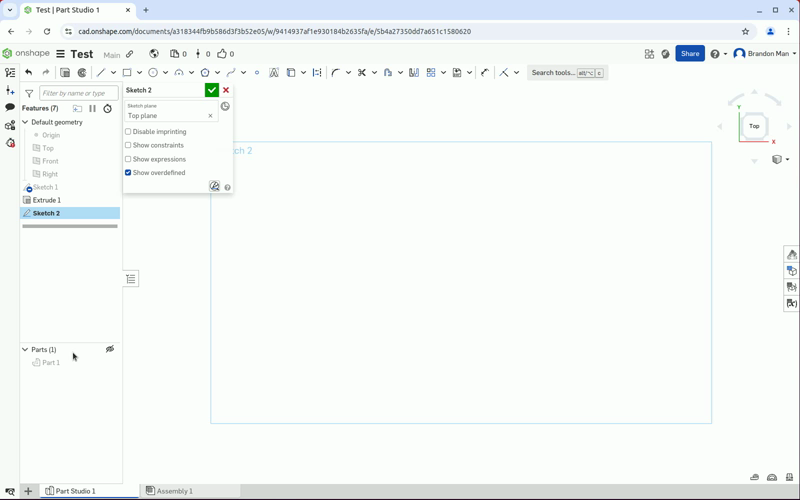
key(a)
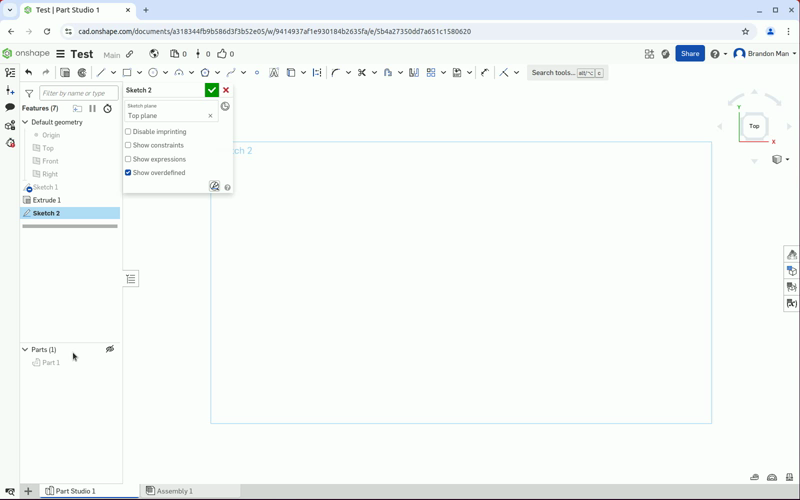
key_down(shift)
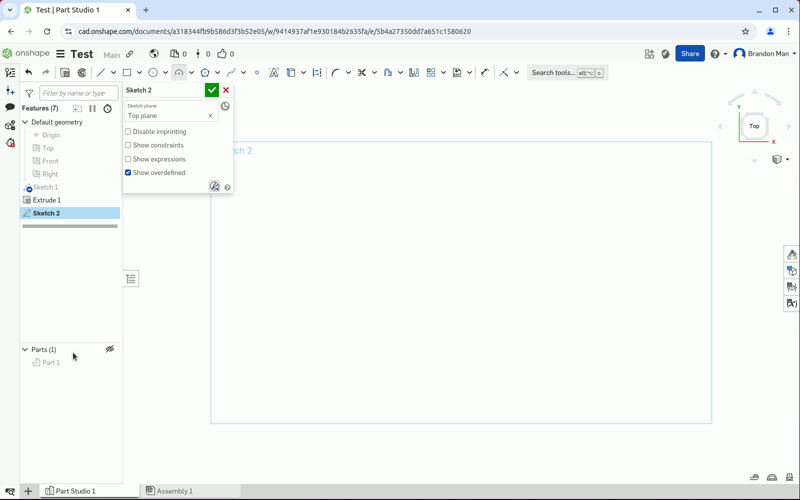
mouse_move(405, 268)
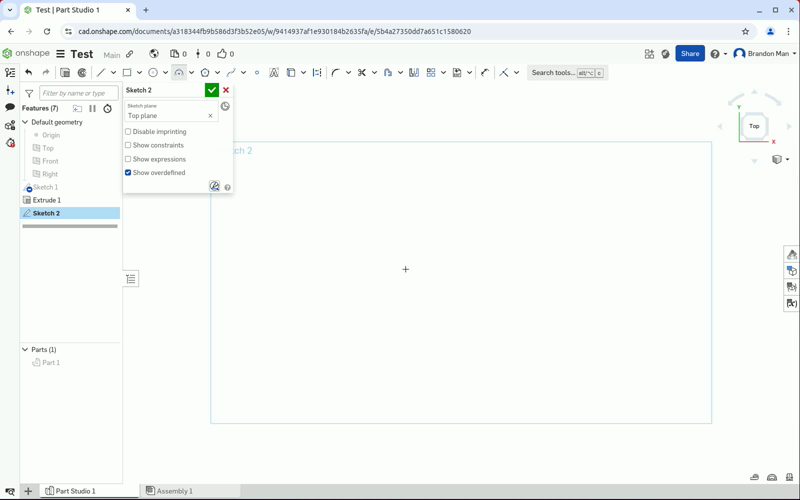
click(405, 268)
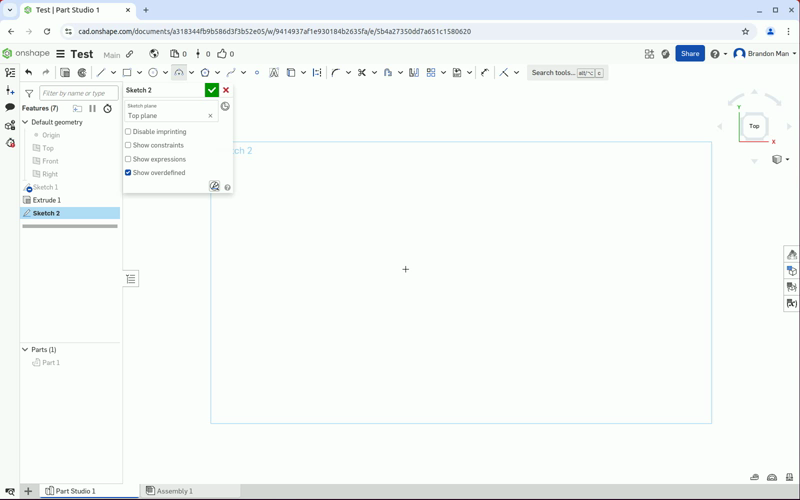
key_up(shift)
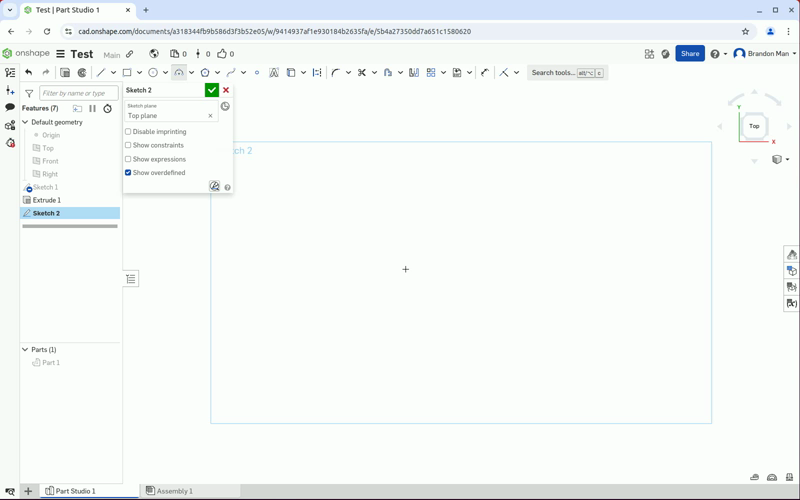
key_down(shift)
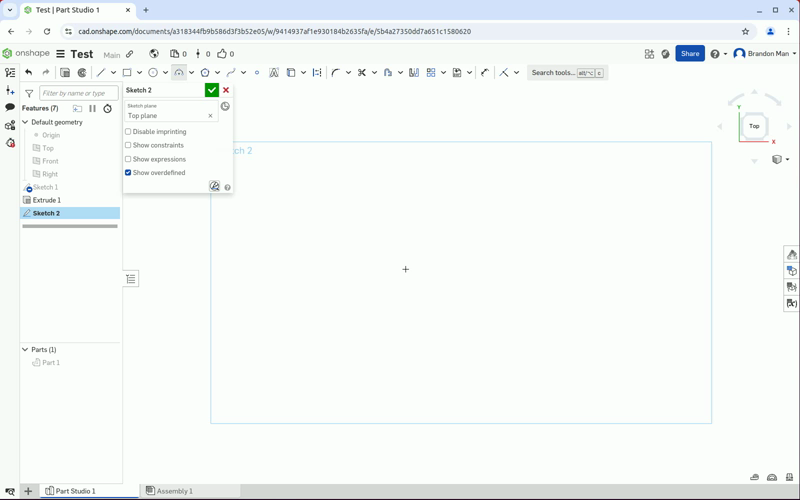
mouse_move(448, 227)
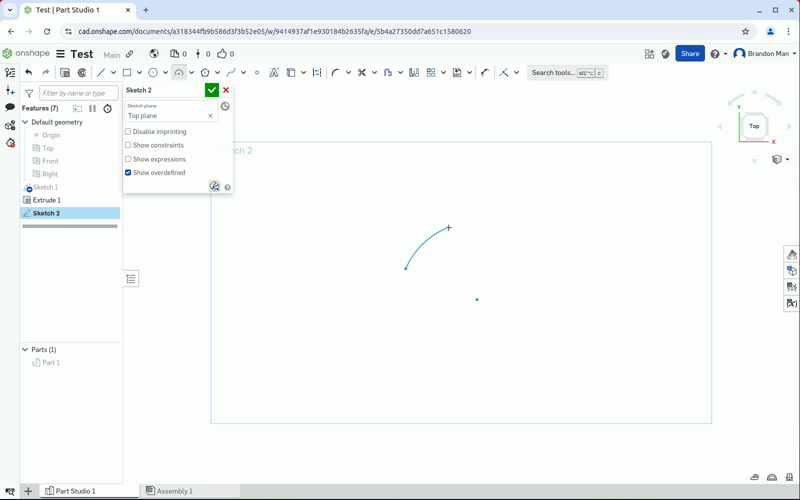
click(448, 227)
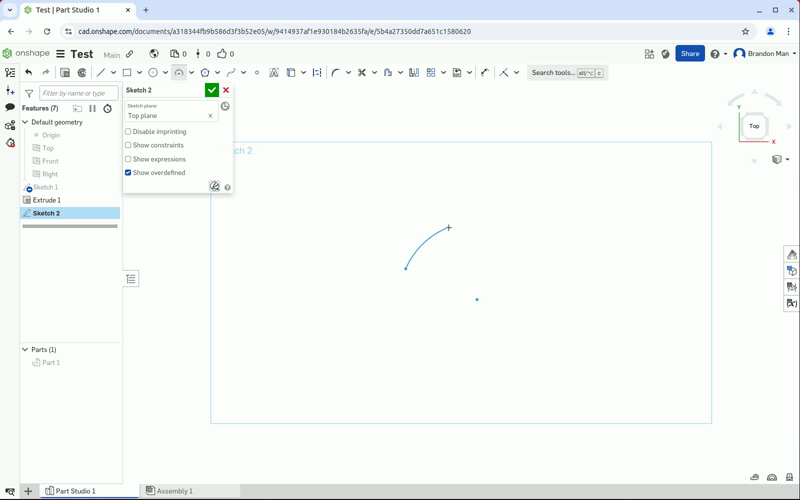
mouse_move(501, 325)
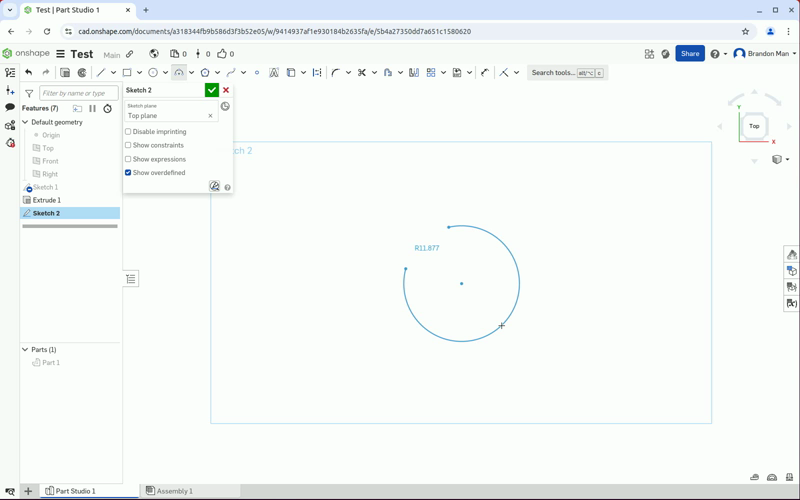
click(501, 325)
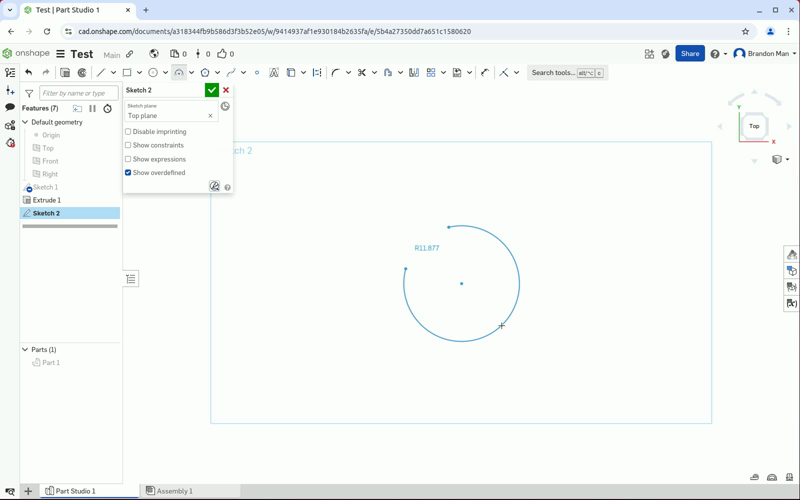
key_up(shift)
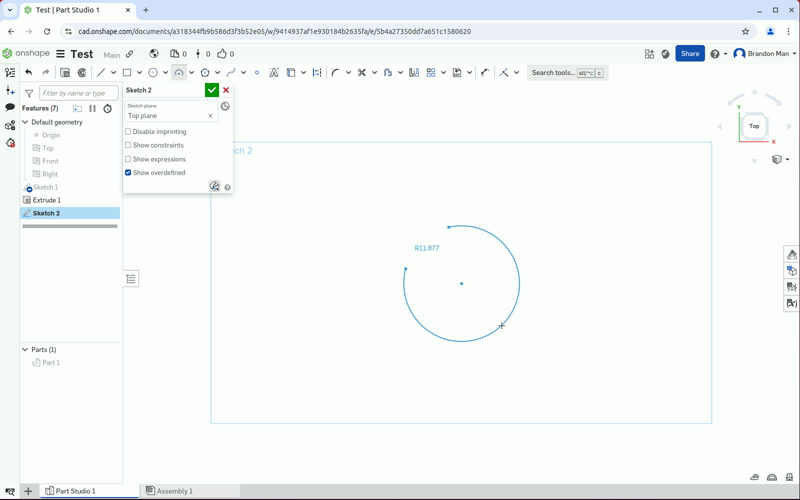
mouse_move(448, 227)
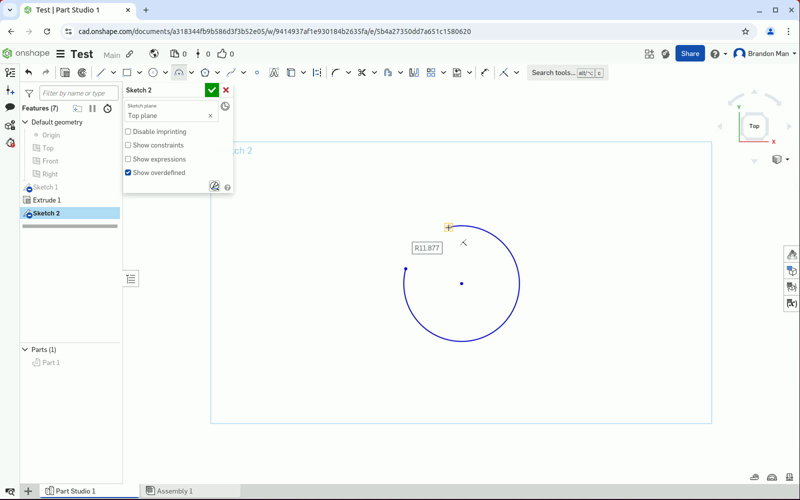
click(448, 227)
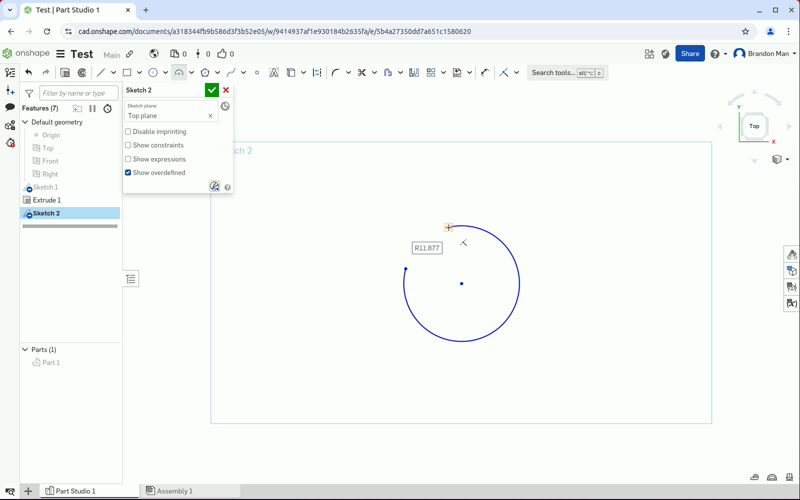
mouse_move(405, 268)
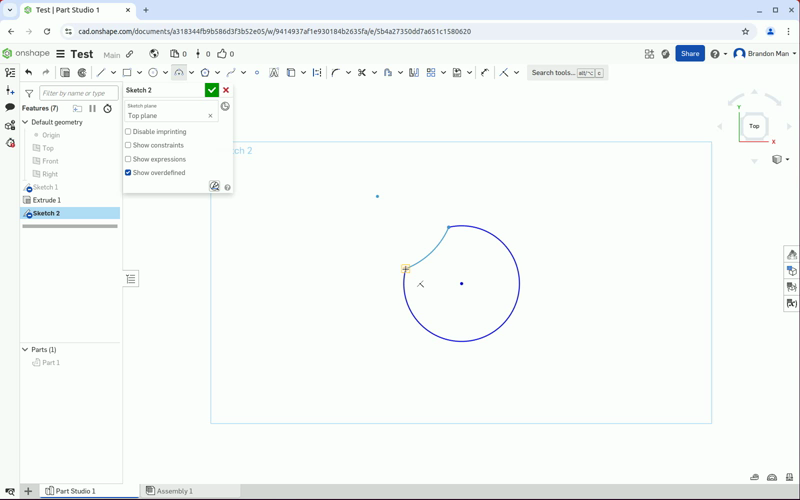
click(405, 268)
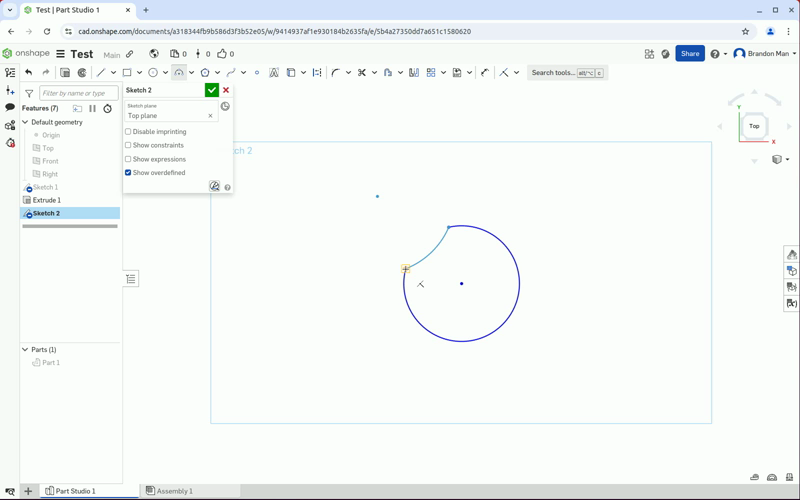
key_down(shift)
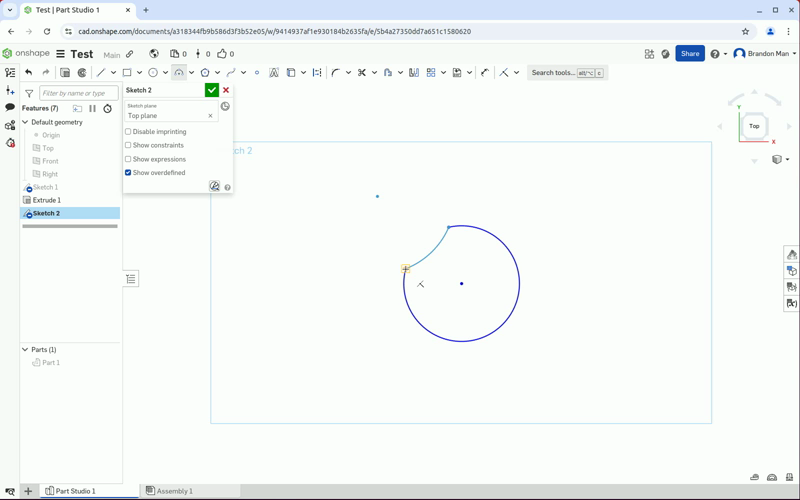
mouse_move(433, 255)
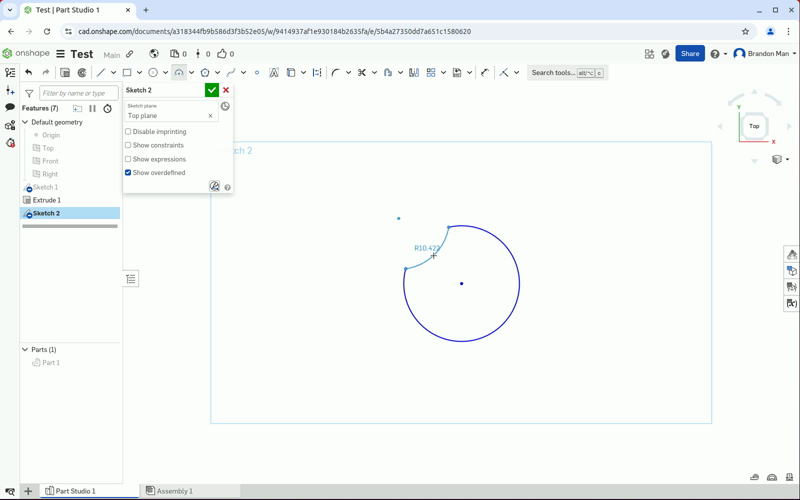
click(433, 255)
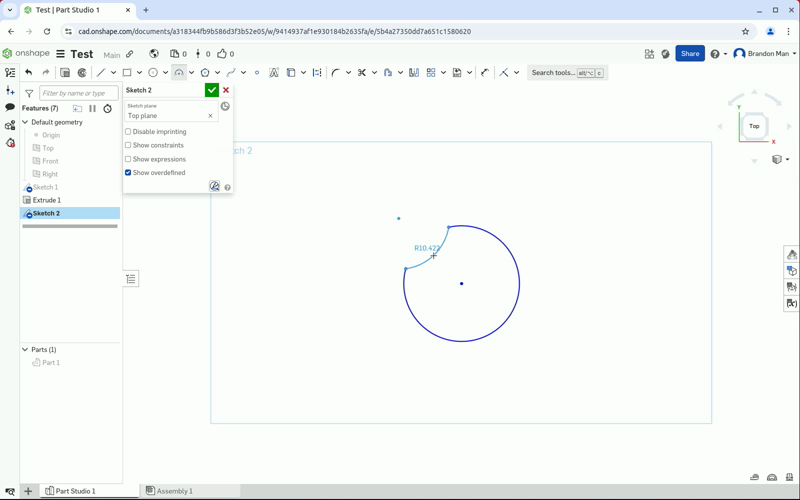
key_up(shift)
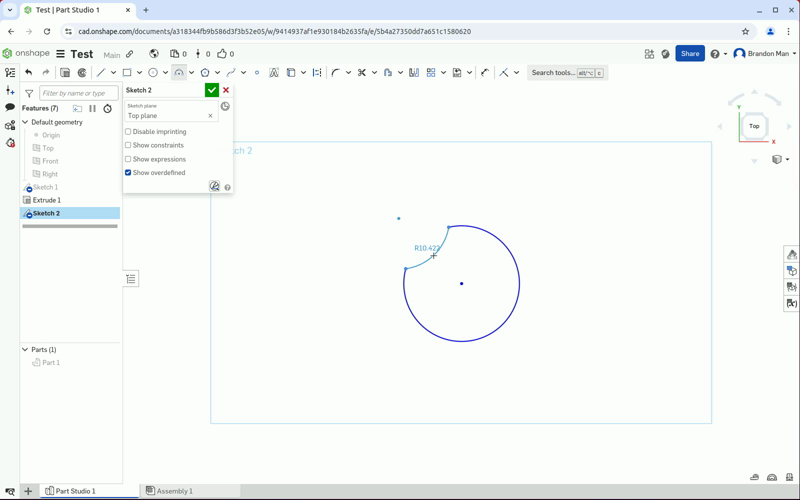
key(esc)
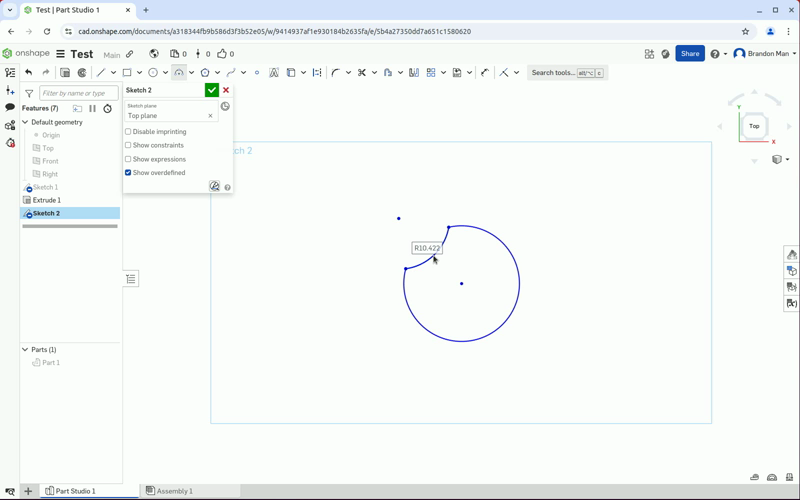
mouse_move(441, 269)
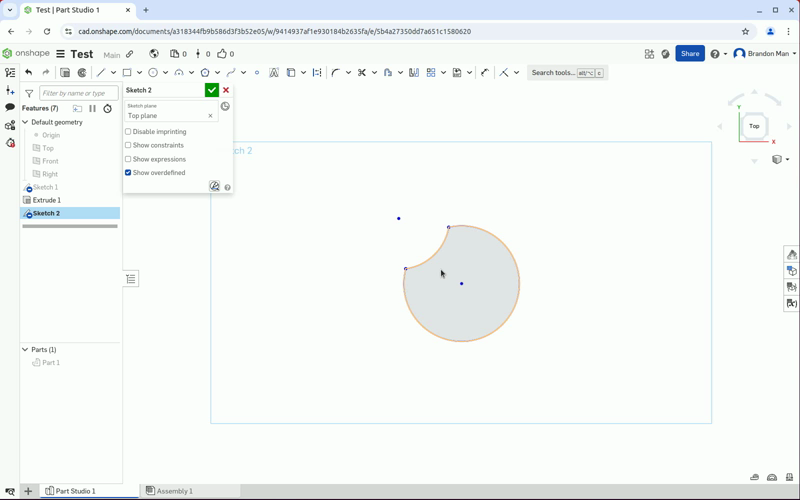
click(441, 269)
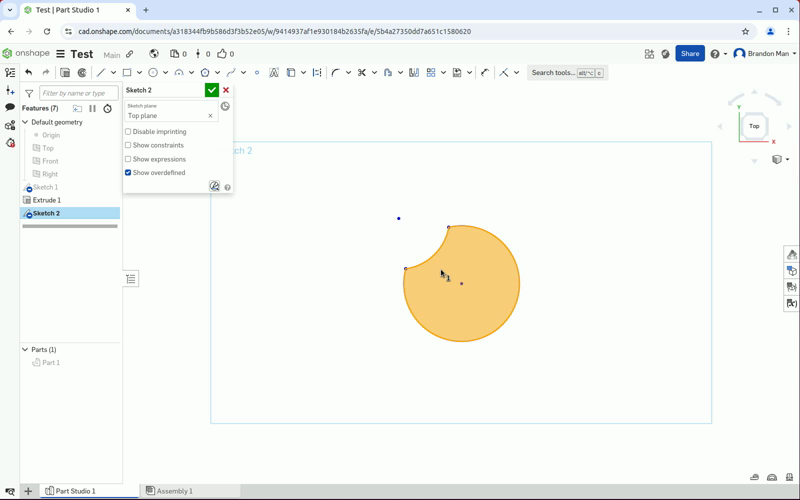
mouse_move(73, 352)
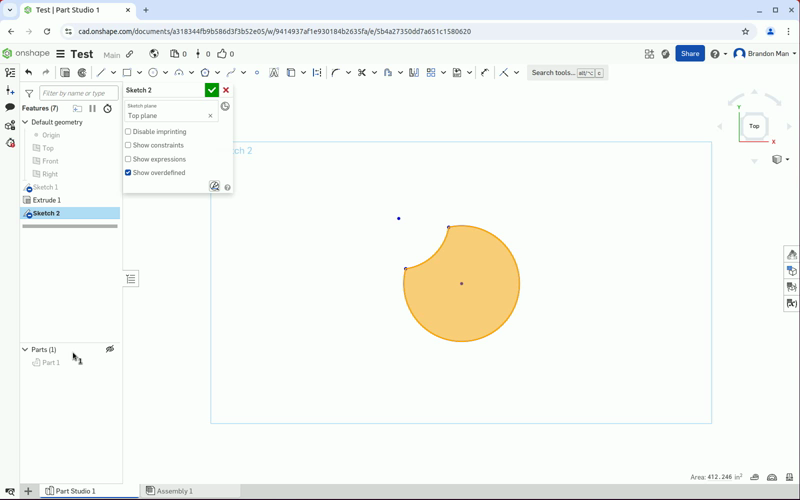
key(shift+y)
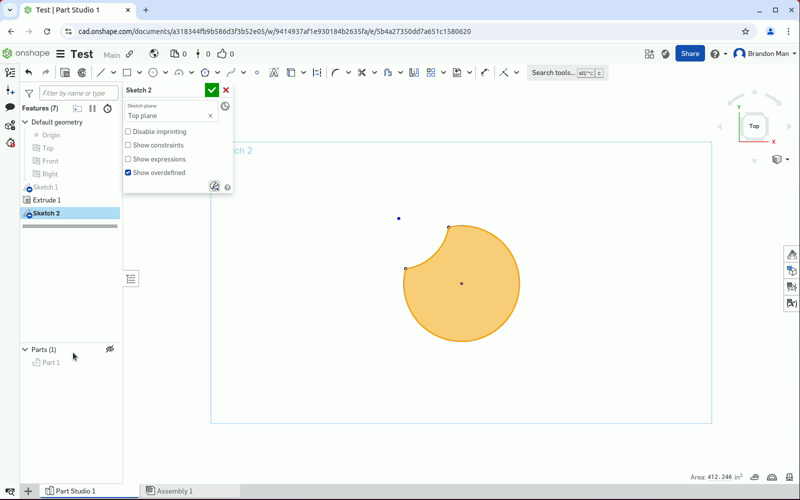
key(shift+e)
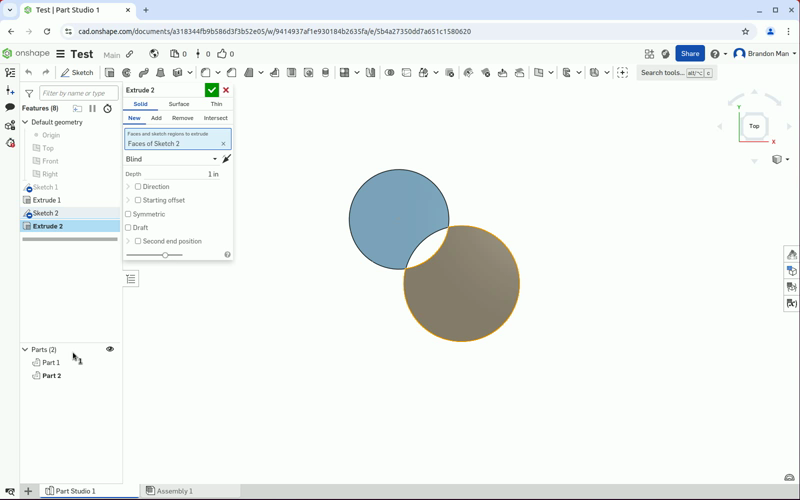
mouse_move(143, 106)
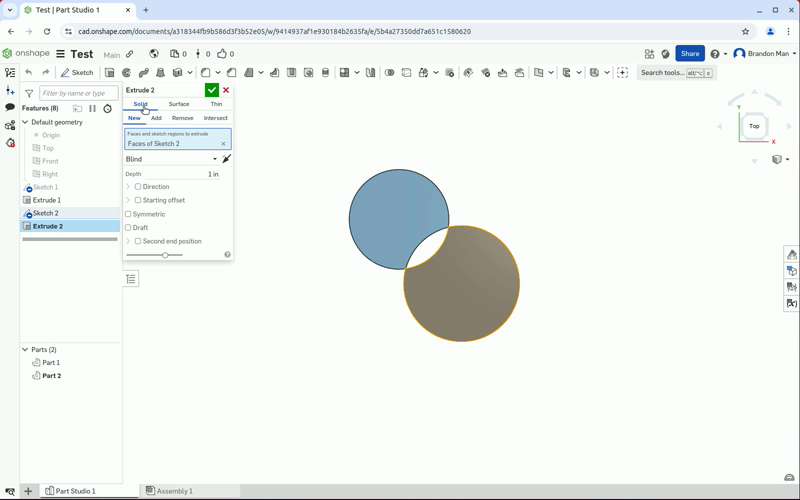
click(143, 106)
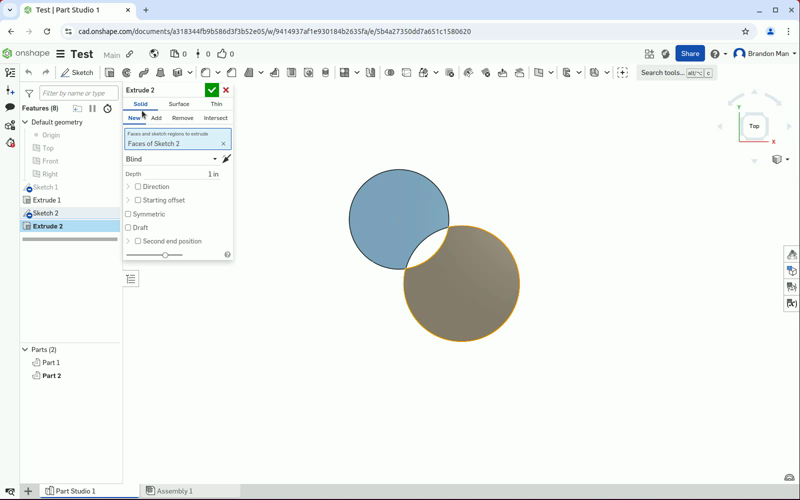
mouse_move(137, 120)
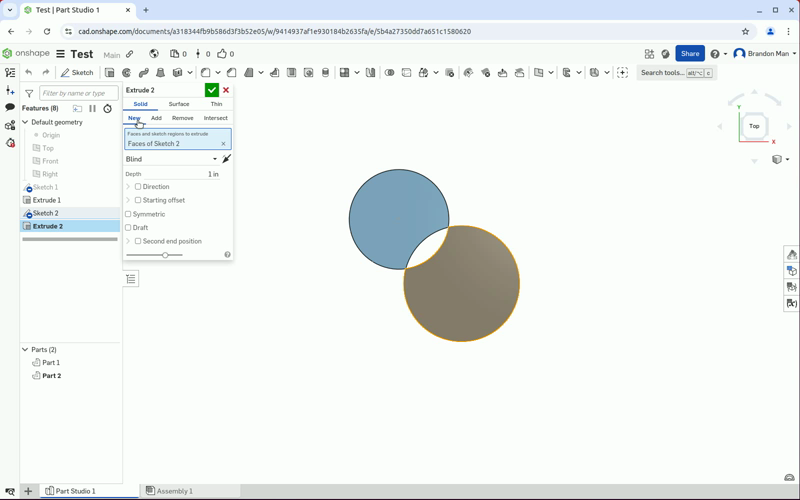
click(137, 120)
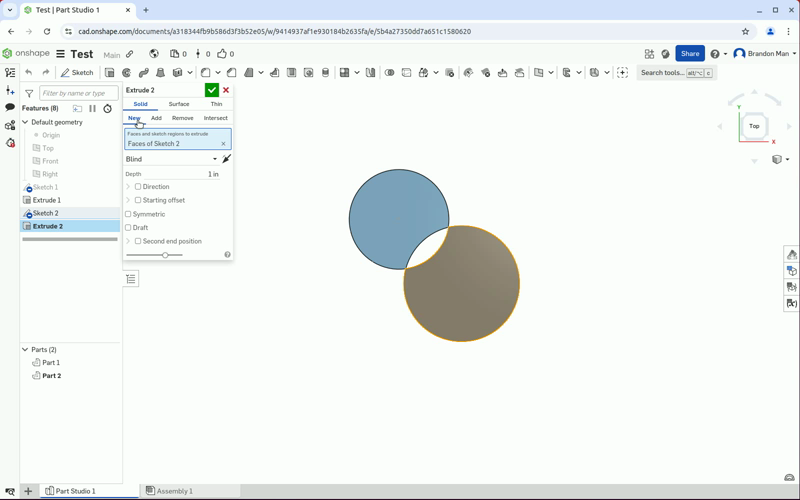
key(tab, 4)
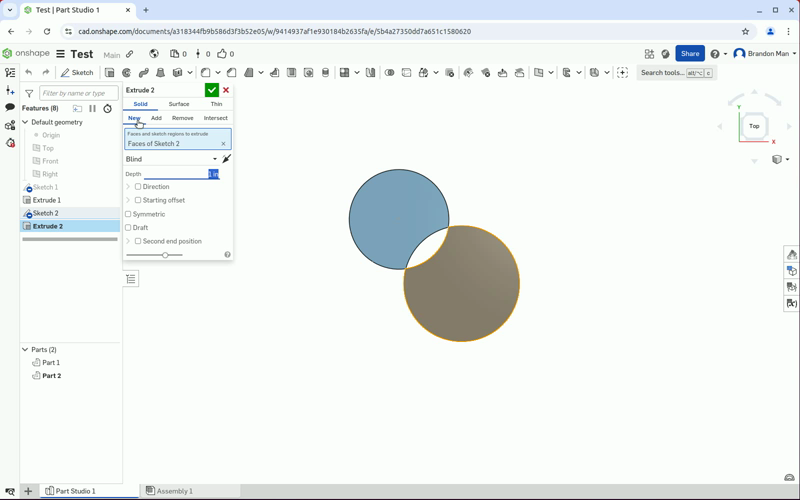
text(19.979)
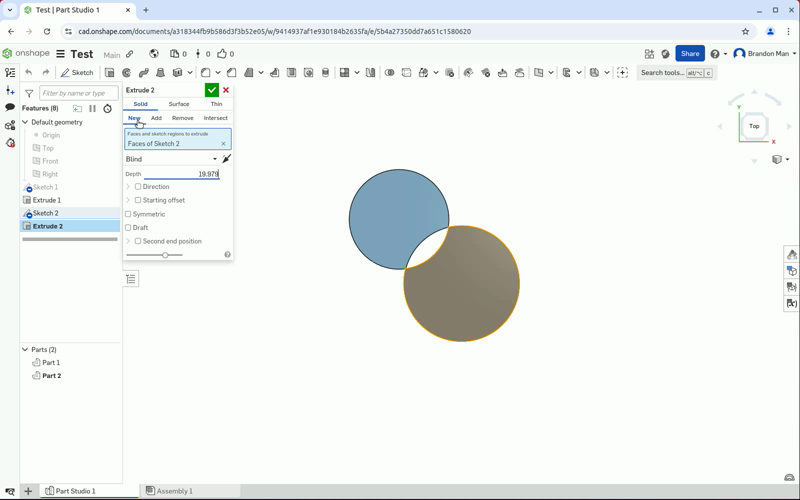
key(enter)
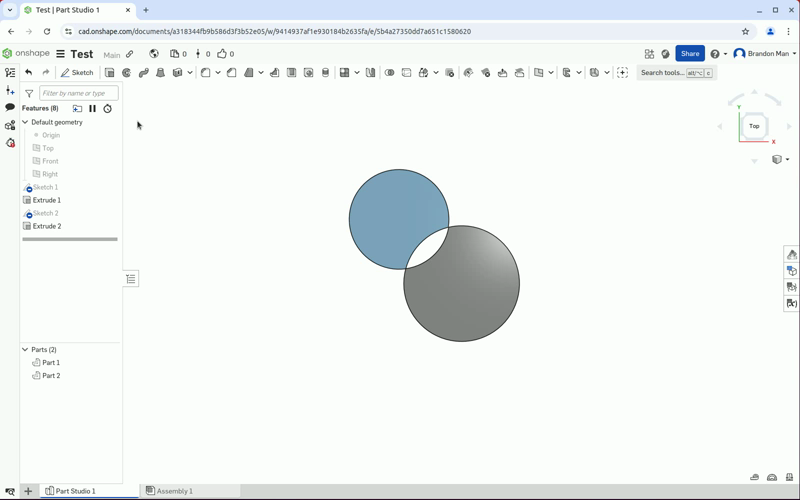
key(shift+h)
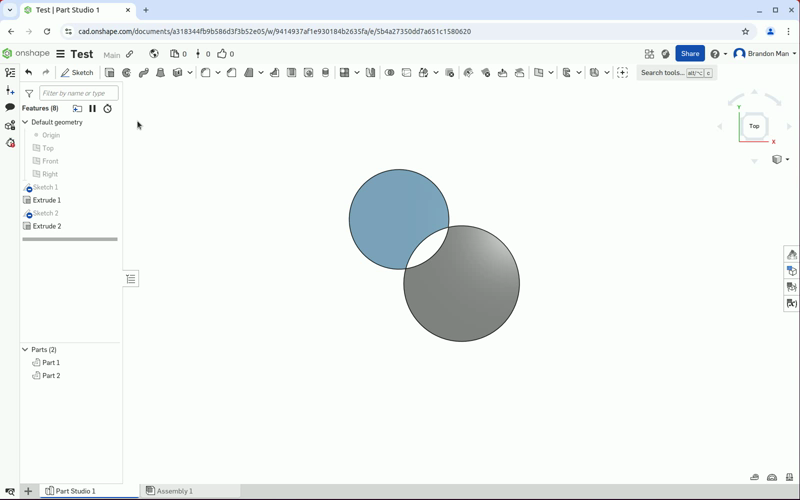
key(shift+h)
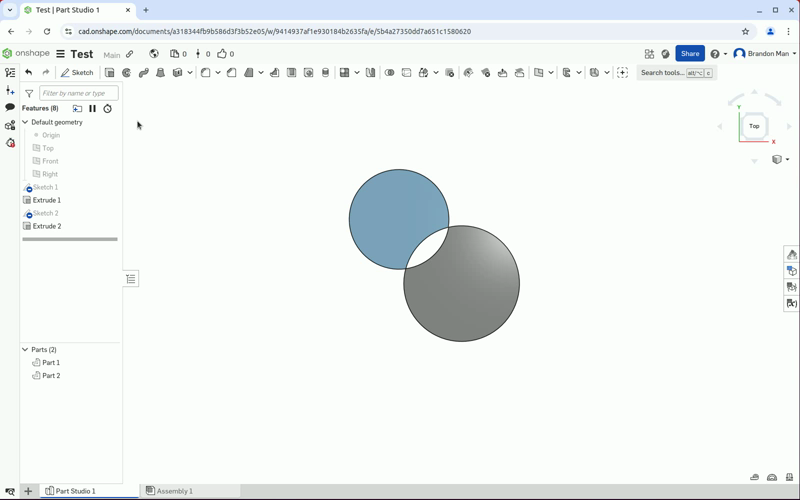
mouse_move(73, 189)
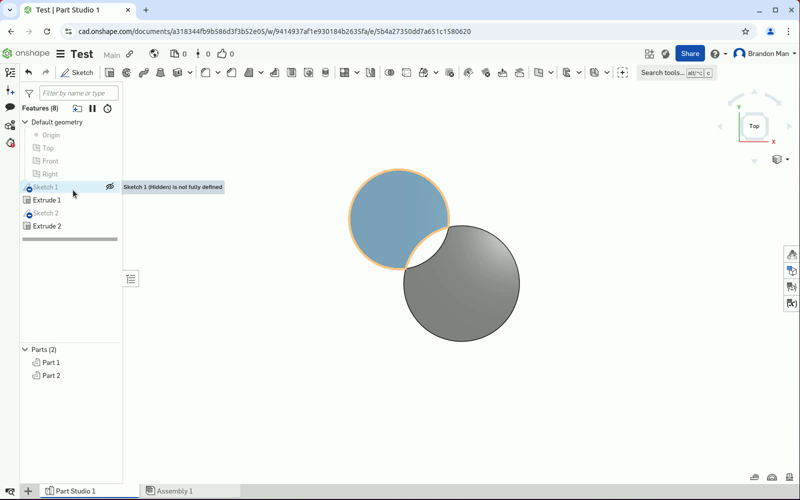
click(73, 189)
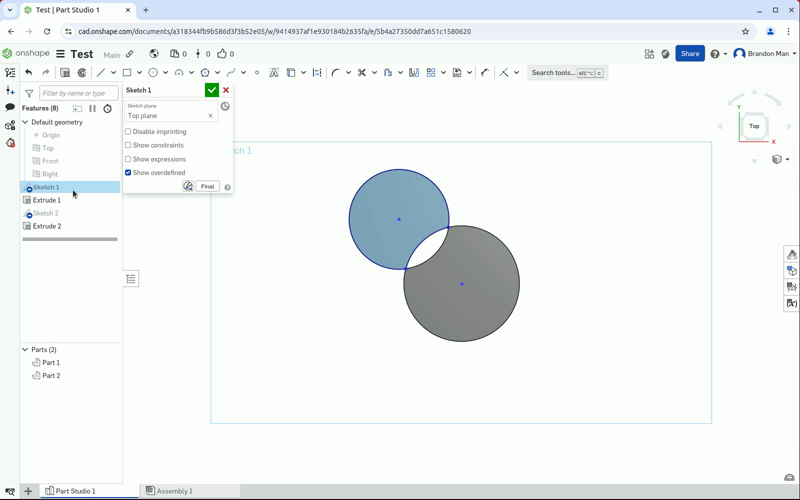
mouse_move(229, 92)
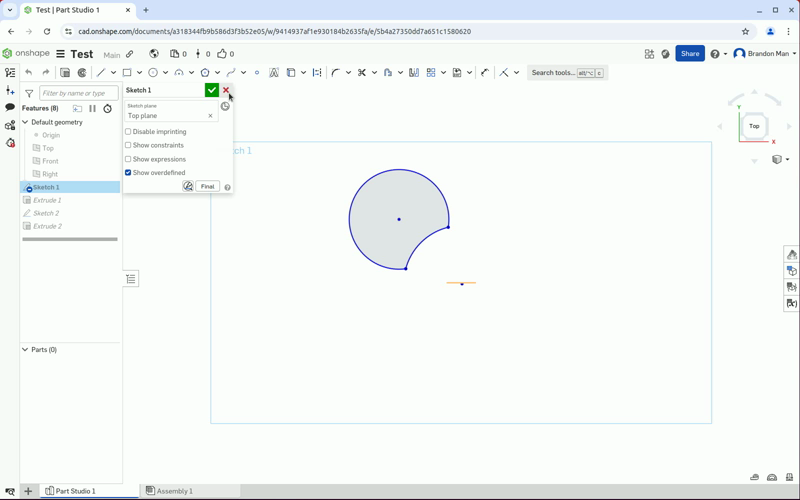
click(229, 92)
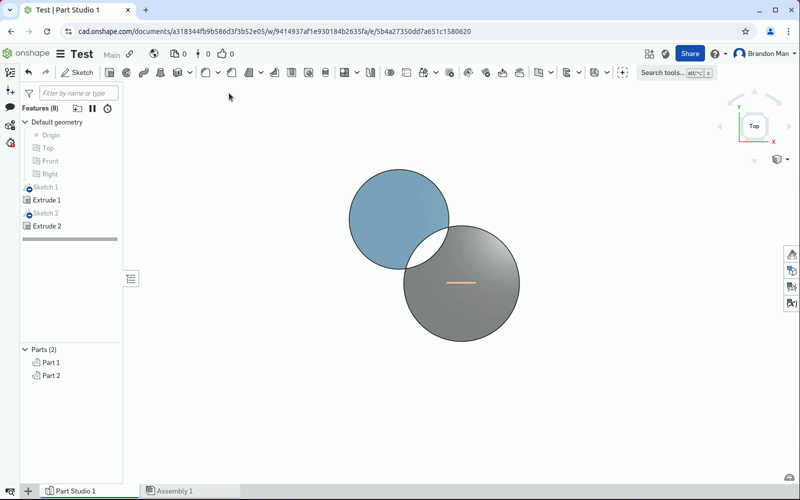
mouse_move(541, 75)
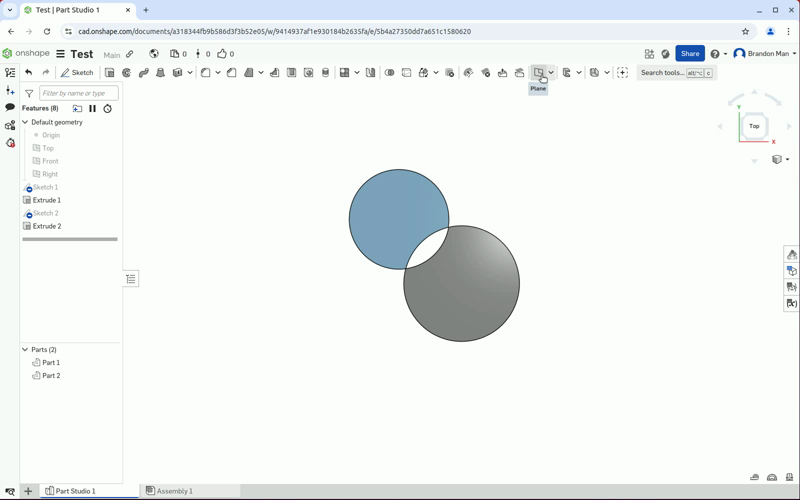
click(541, 75)
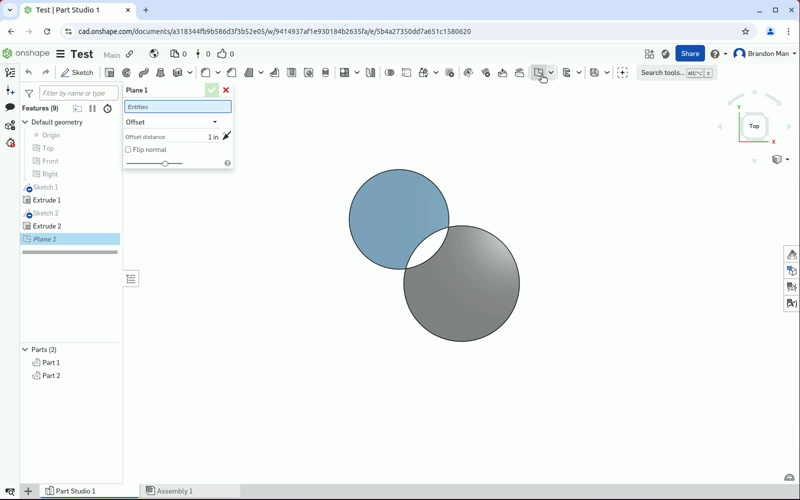
mouse_move(73, 150)
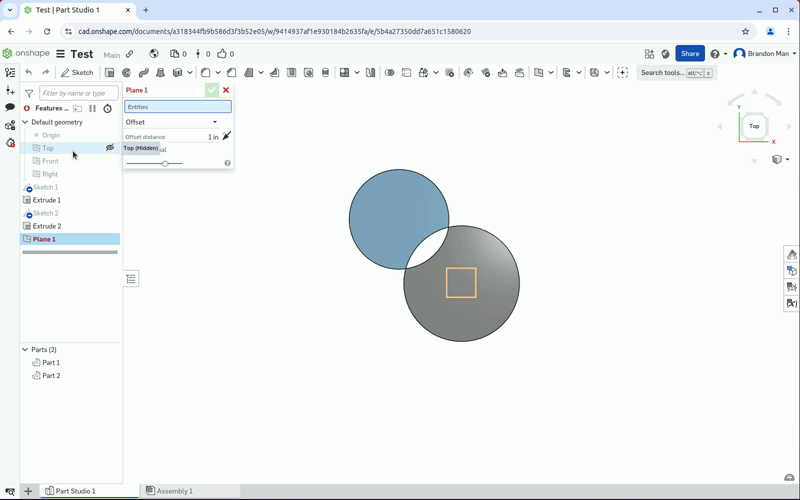
click(73, 150)
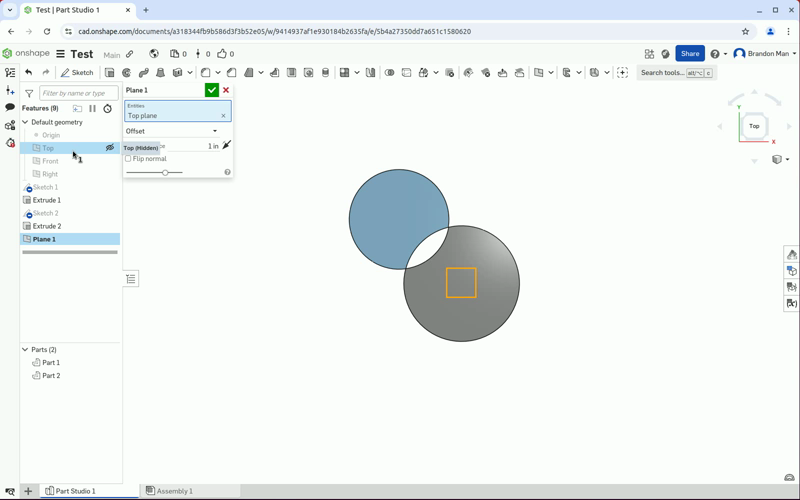
key(tab, 2)
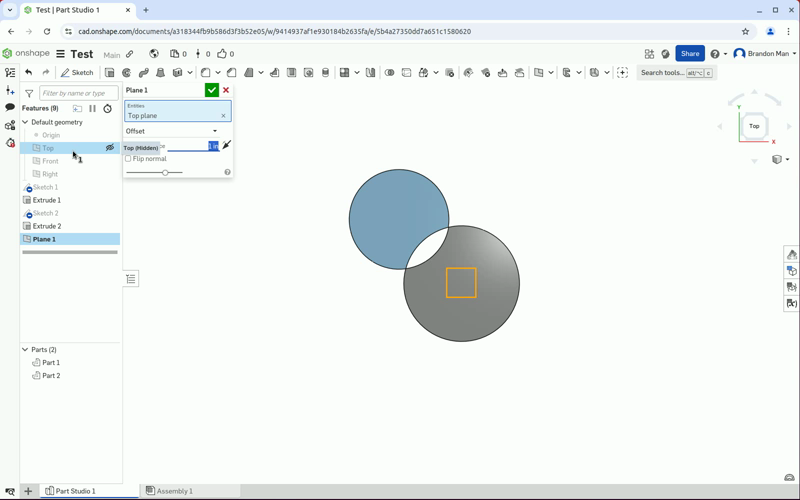
text(19.966)
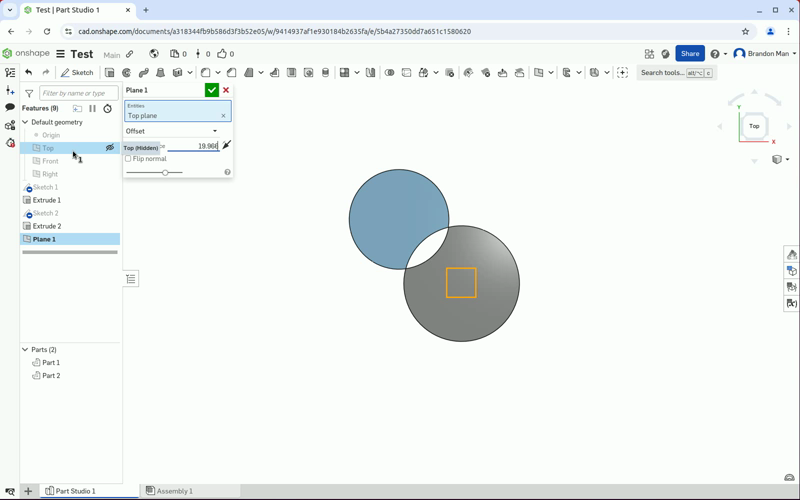
key(enter, 2)
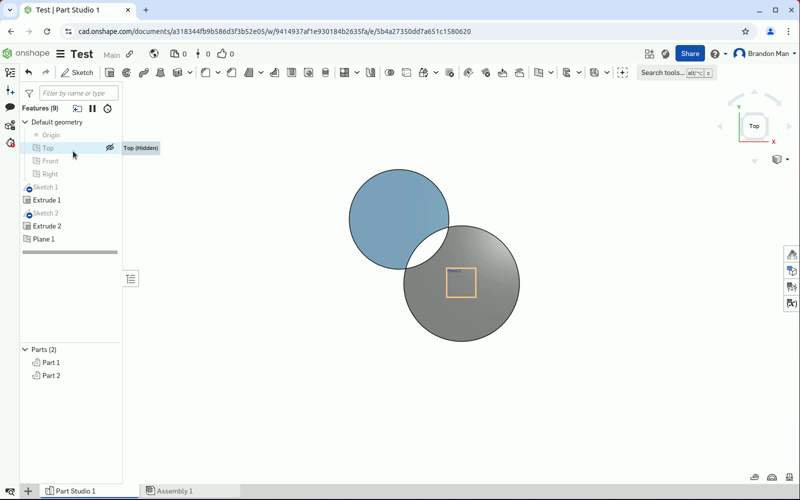
key(shift+s)
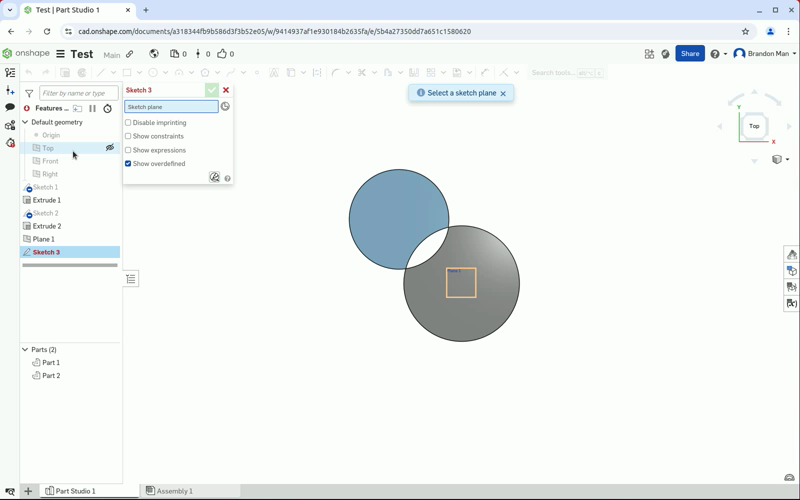
mouse_move(73, 241)
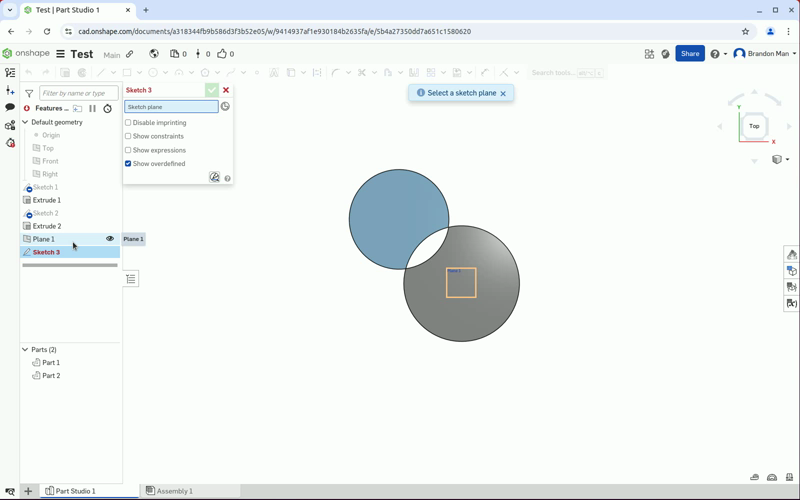
click(73, 241)
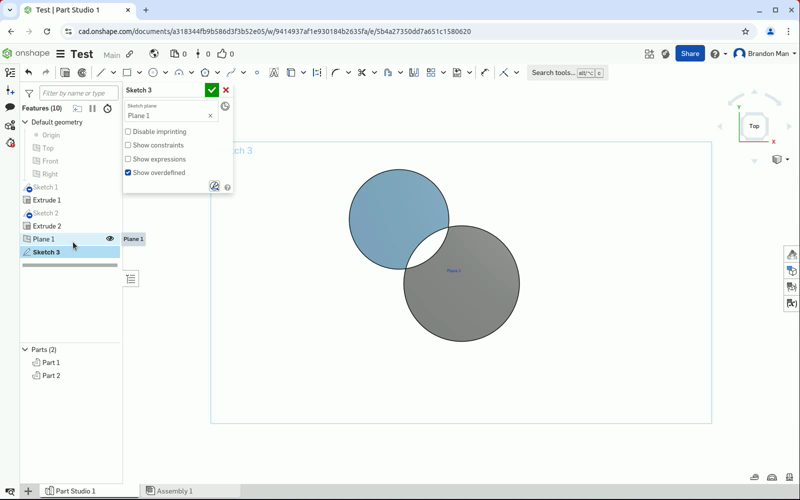
mouse_move(73, 352)
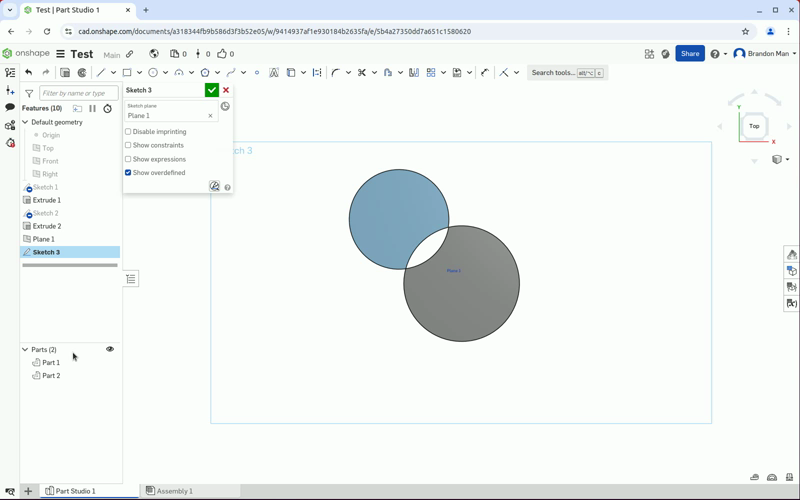
key(y)
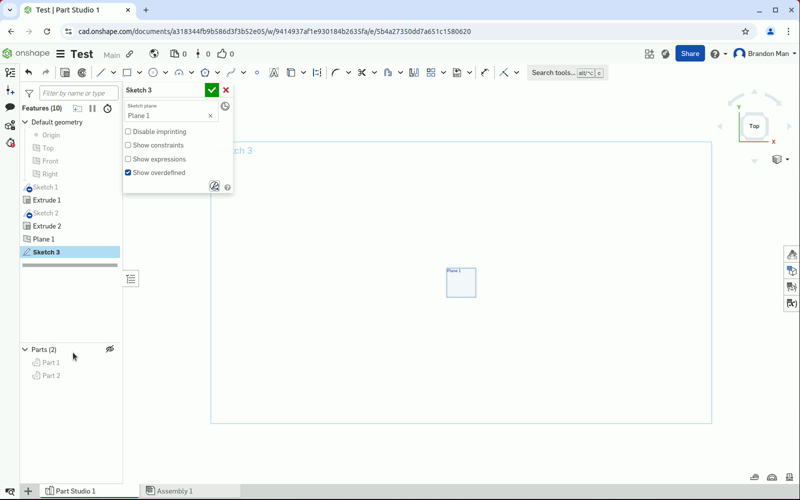
key(l)
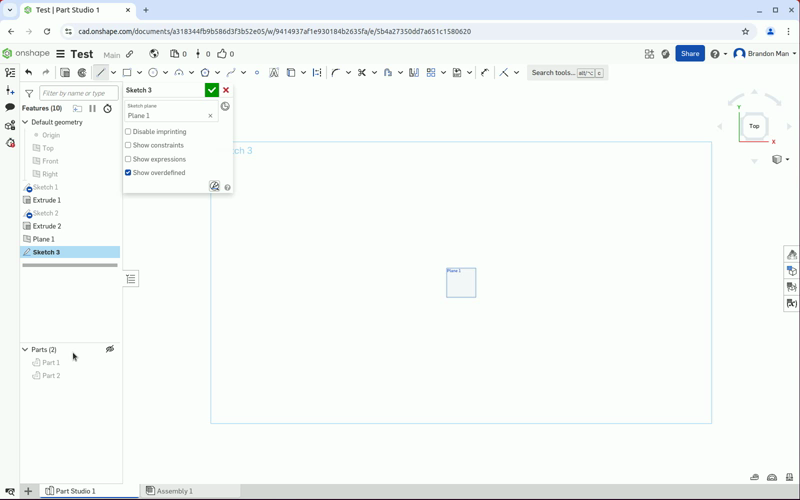
key_down(shift)
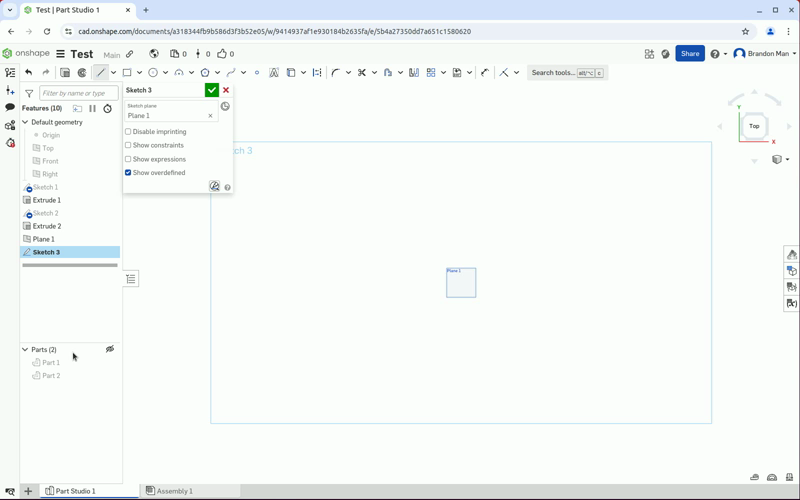
mouse_move(436, 293)
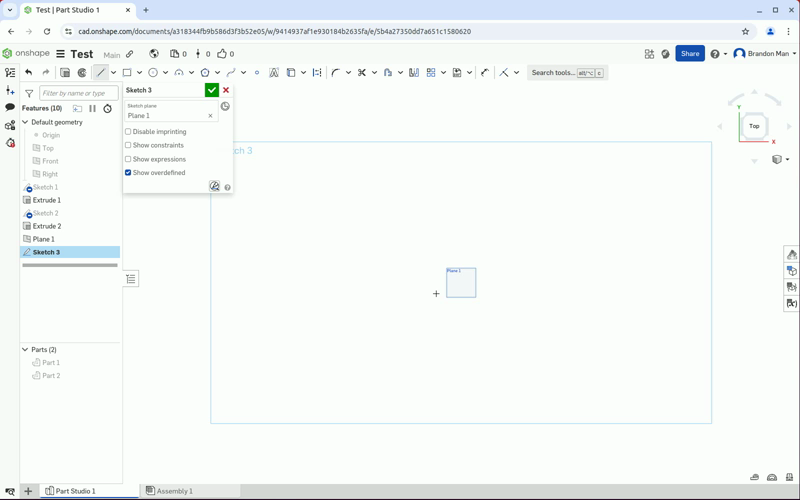
click(436, 293)
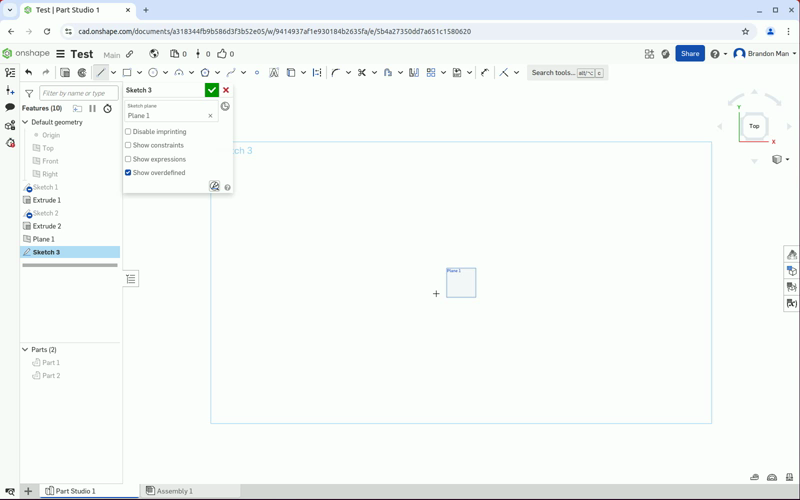
key_up(shift)
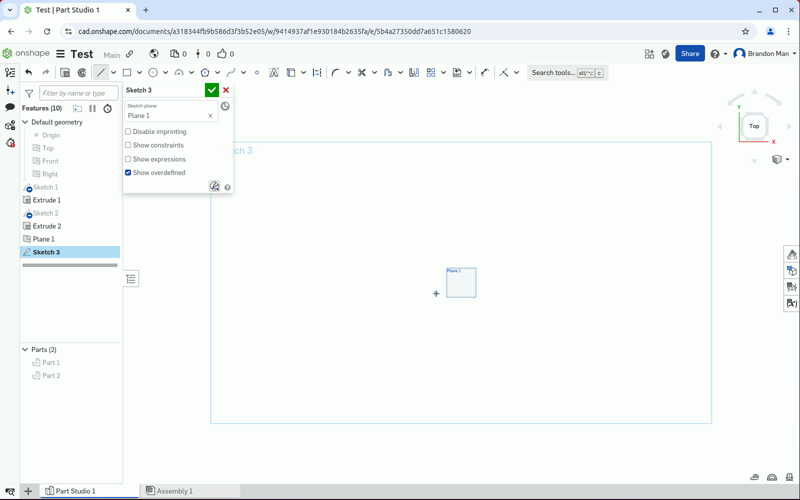
key_down(shift)
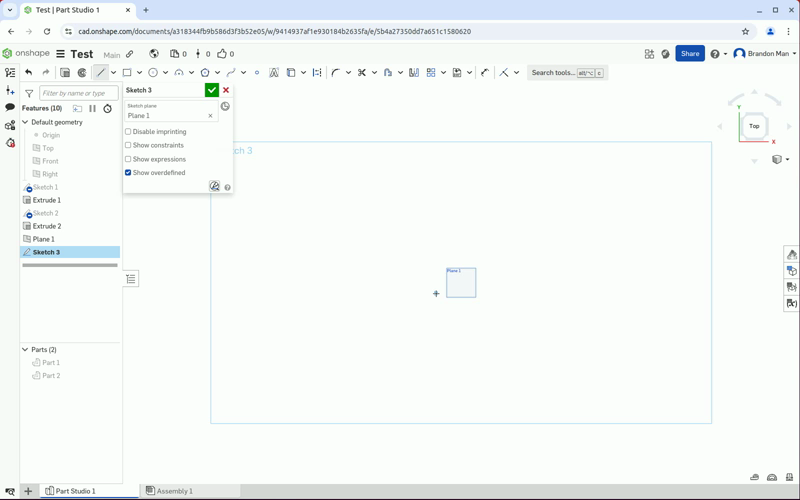
mouse_move(466, 293)
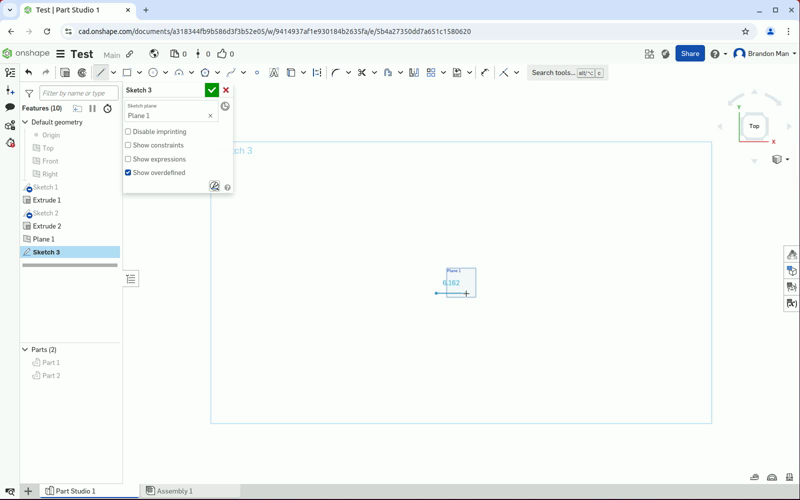
mouse_move(492, 293)
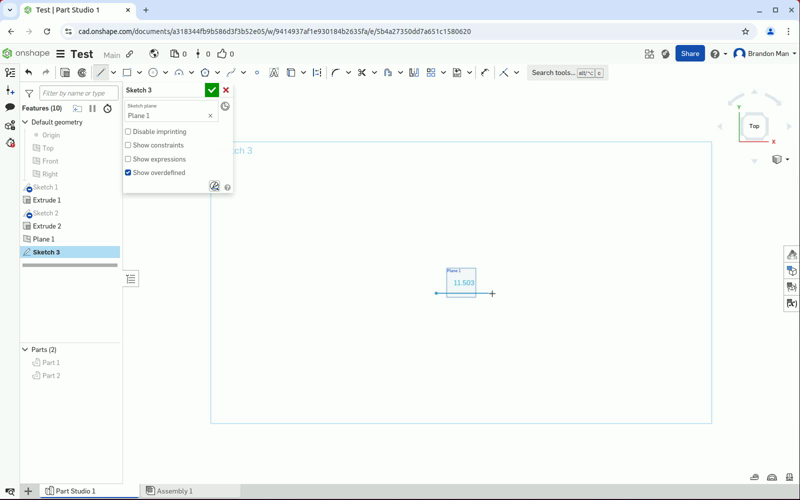
click(492, 293)
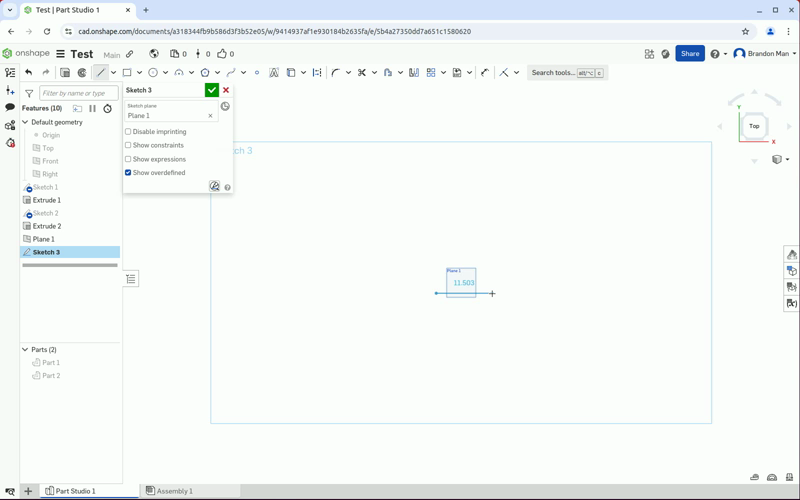
key_up(shift)
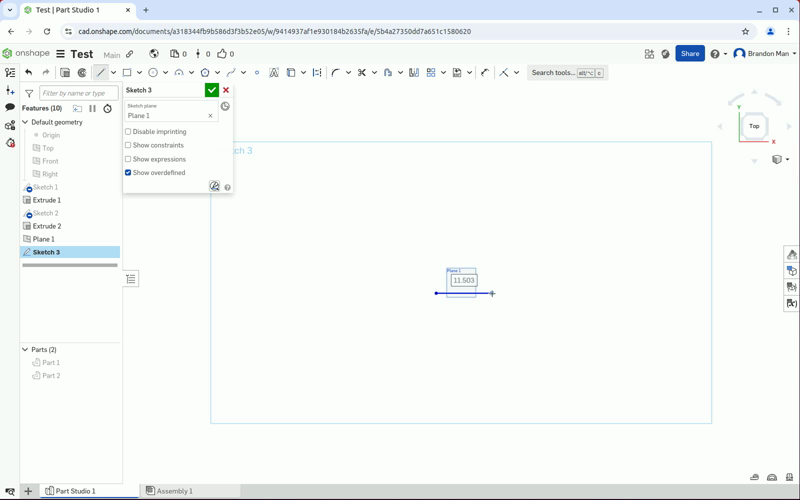
key_down(shift)
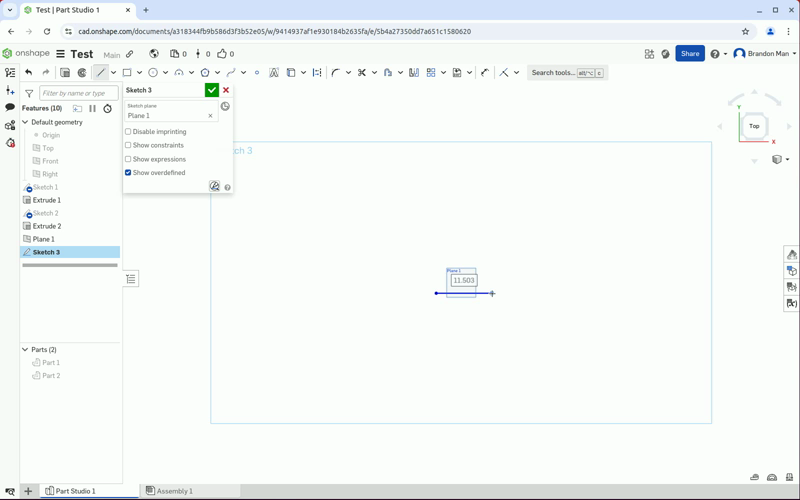
mouse_move(522, 293)
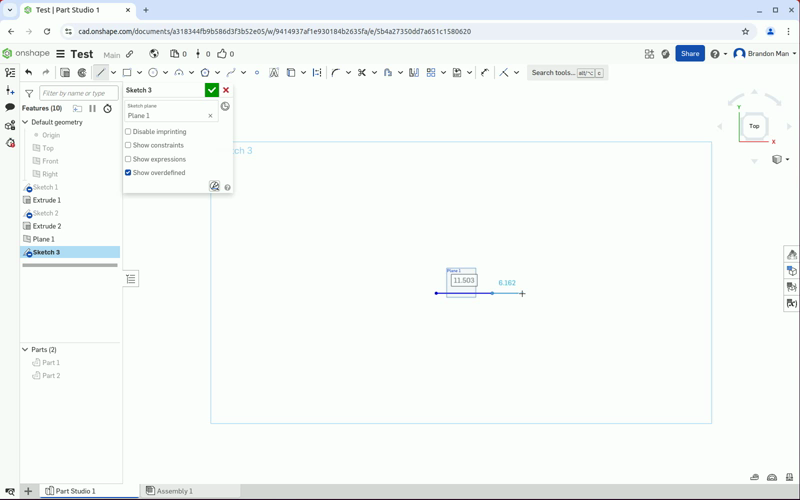
mouse_move(492, 264)
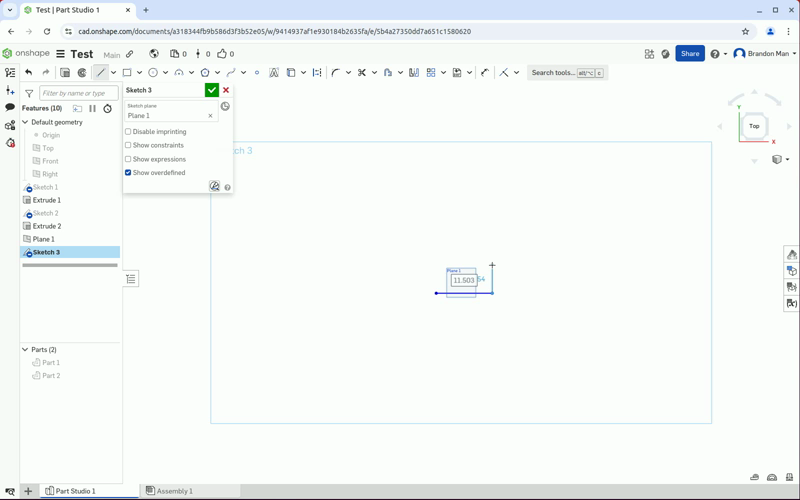
click(492, 264)
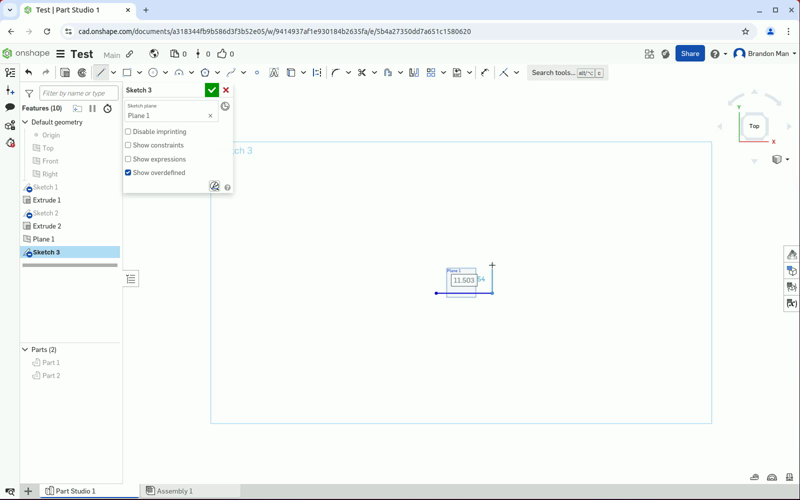
key_up(shift)
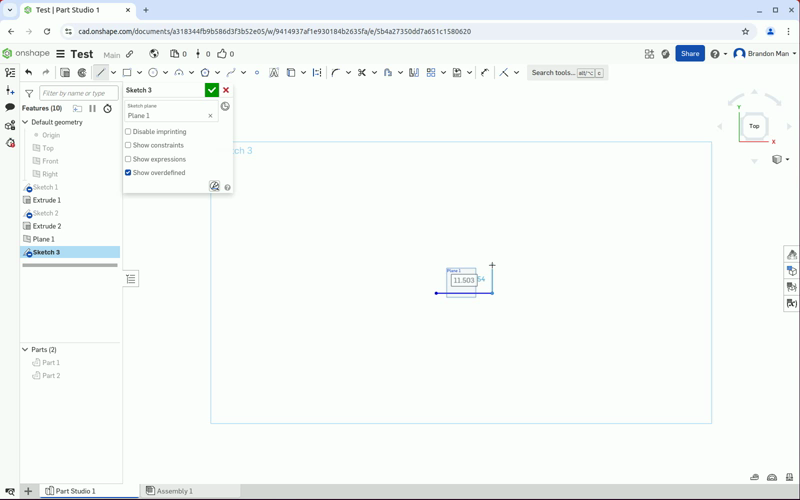
key_down(shift)
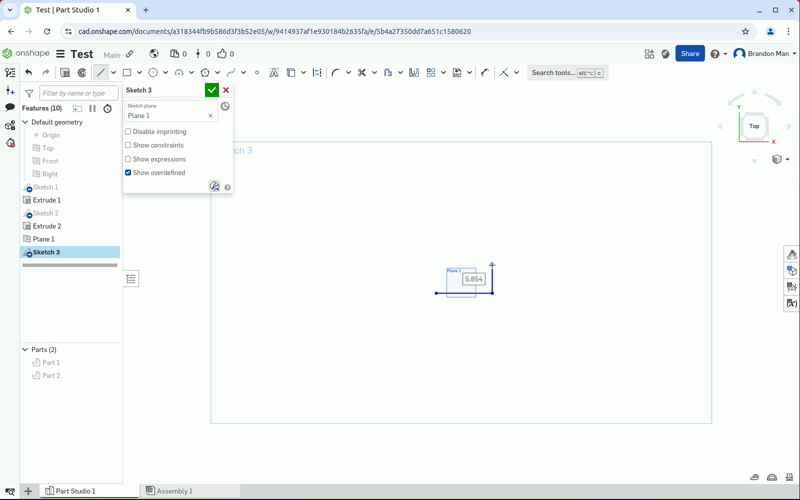
mouse_move(522, 264)
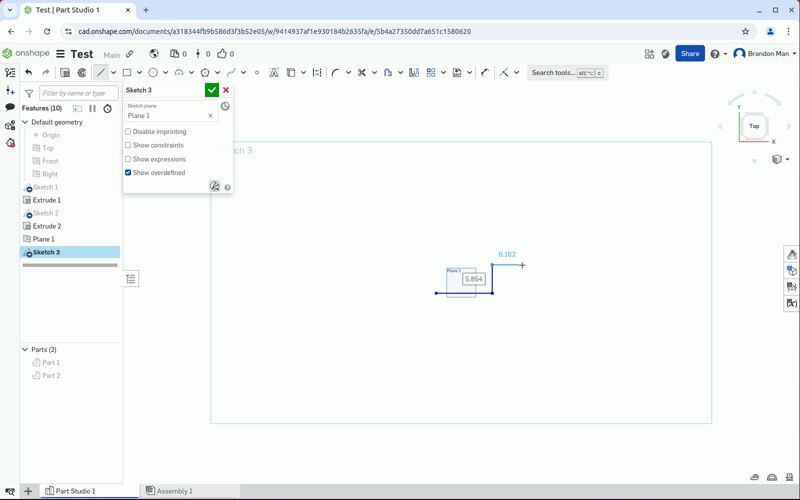
mouse_move(436, 264)
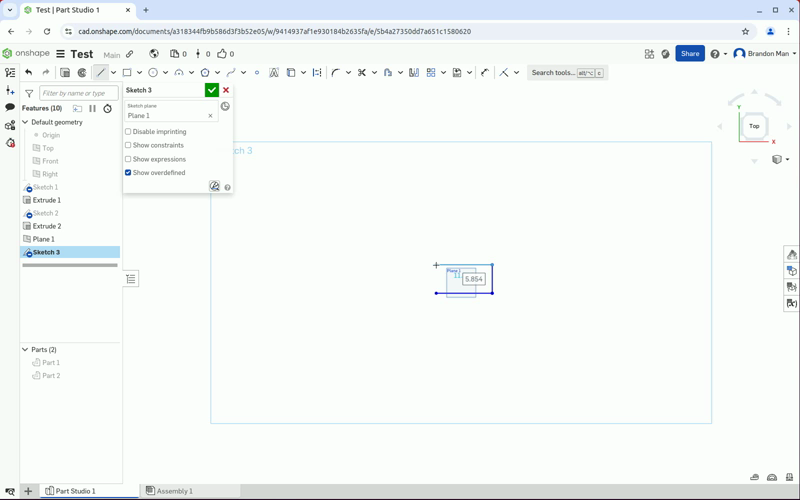
click(436, 264)
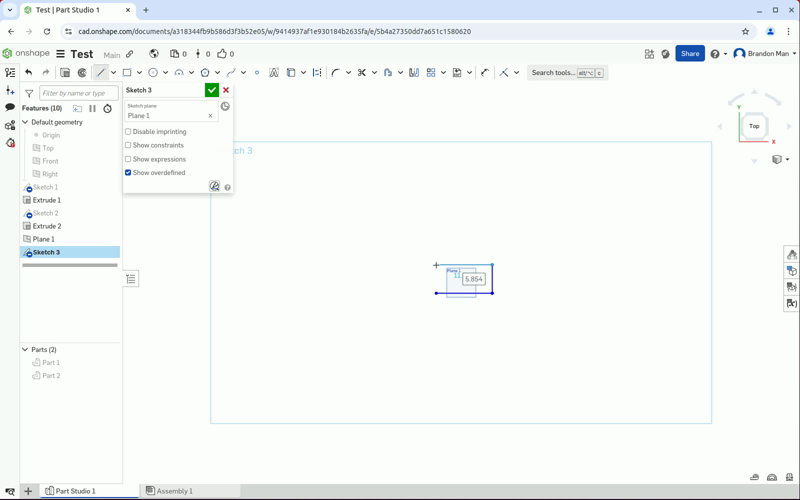
key_up(shift)
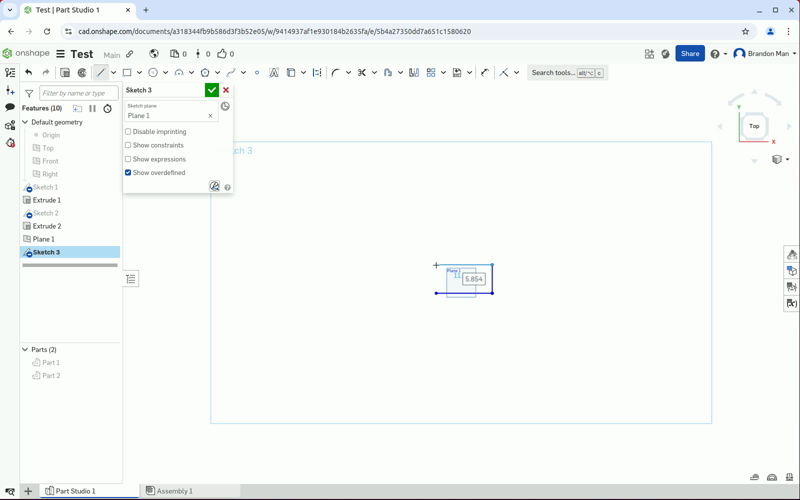
mouse_move(466, 264)
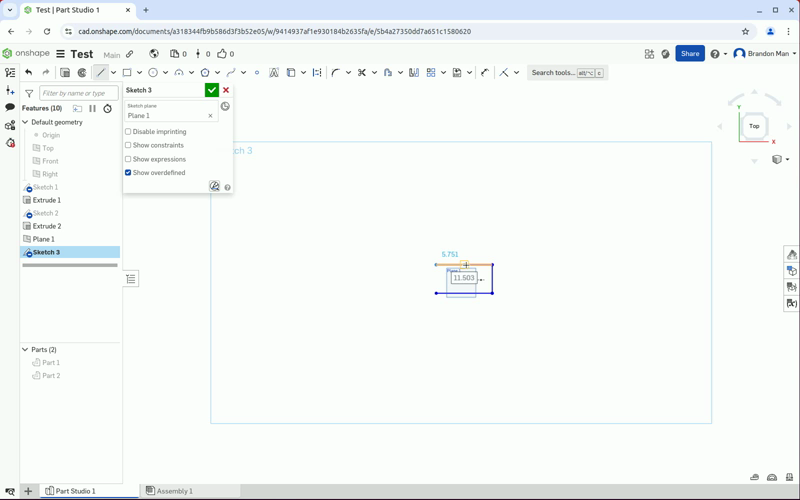
key_down(shift)
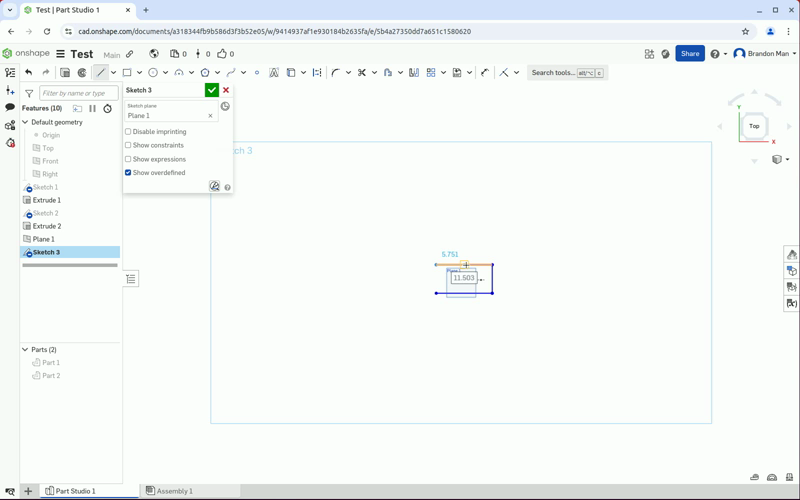
mouse_move(436, 293)
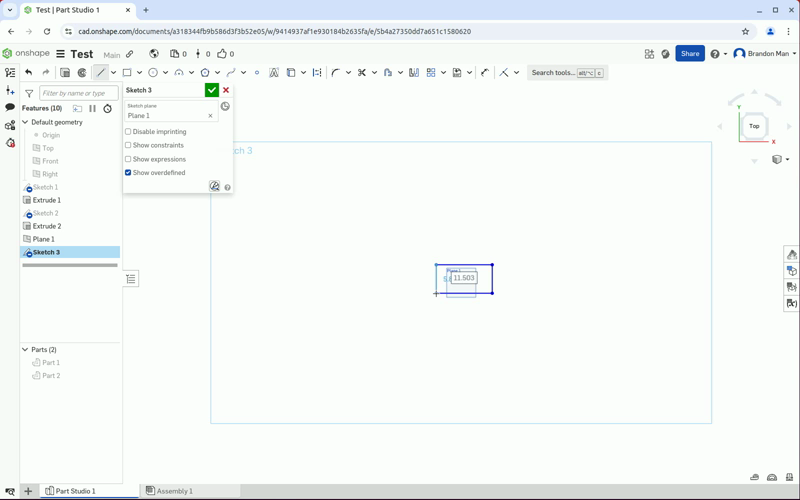
key_up(shift)
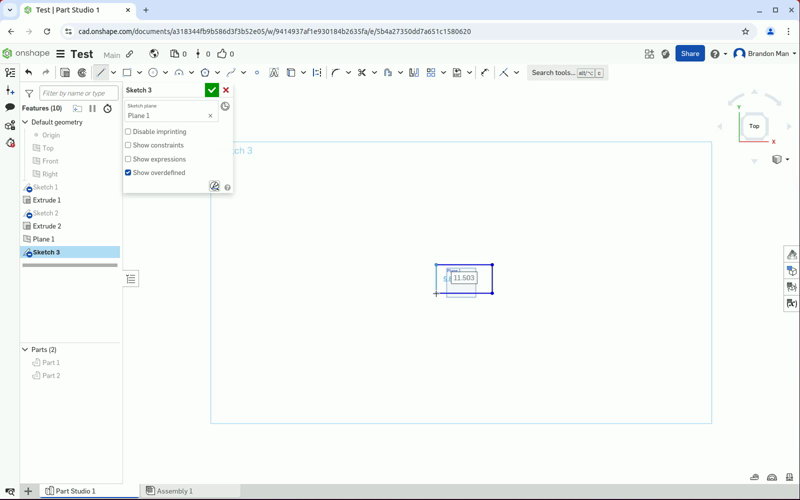
click(436, 293)
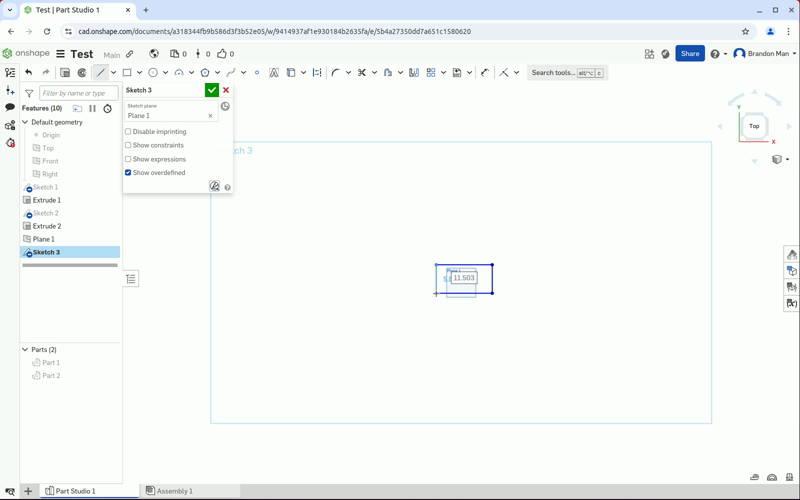
key(esc)
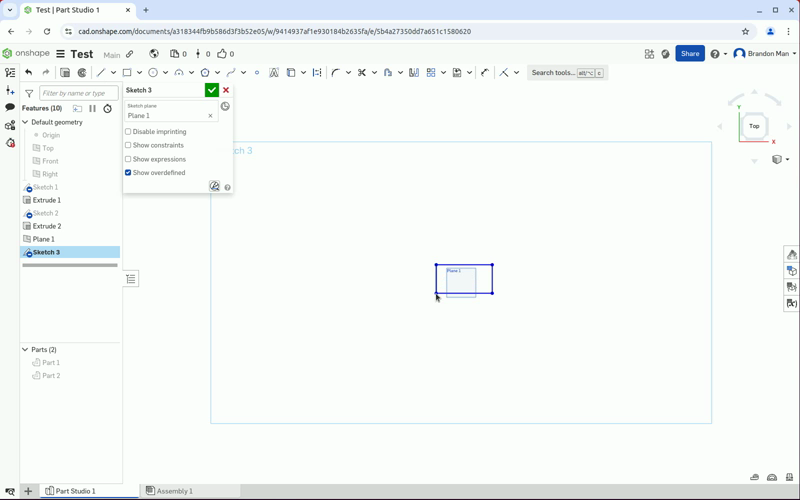
mouse_move(479, 281)
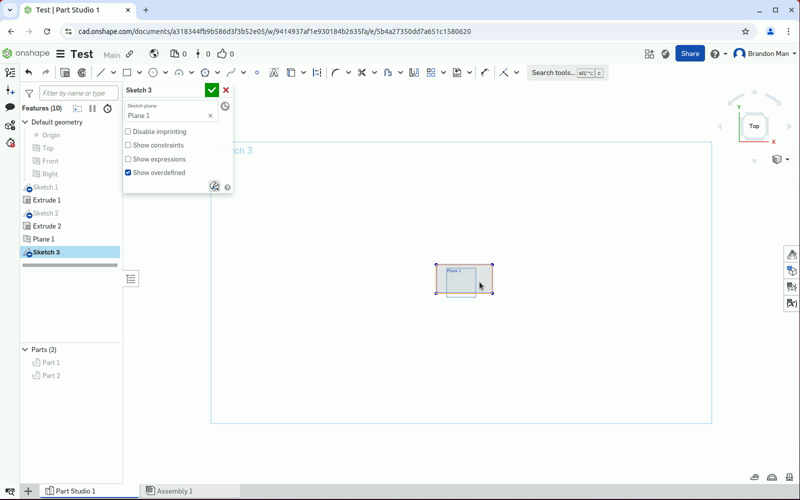
scroll(6)
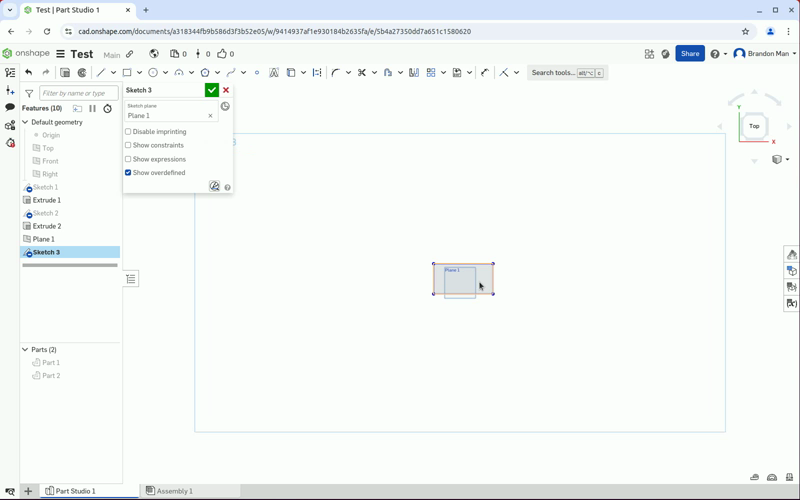
scroll(6)
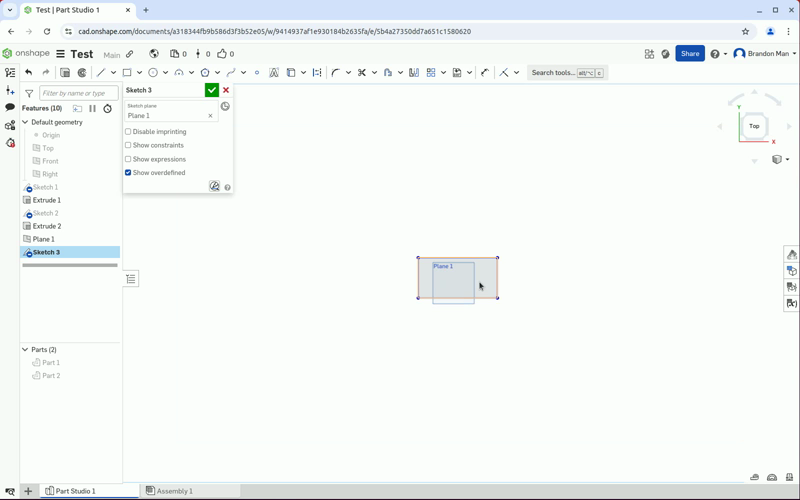
scroll(6)
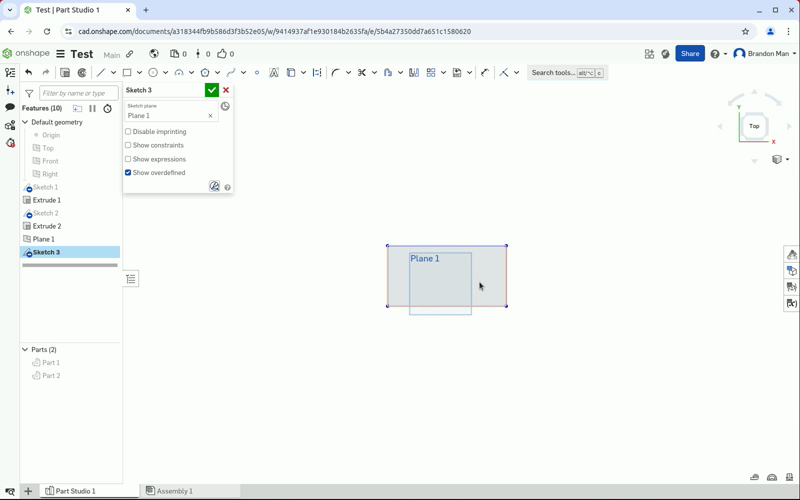
scroll(6)
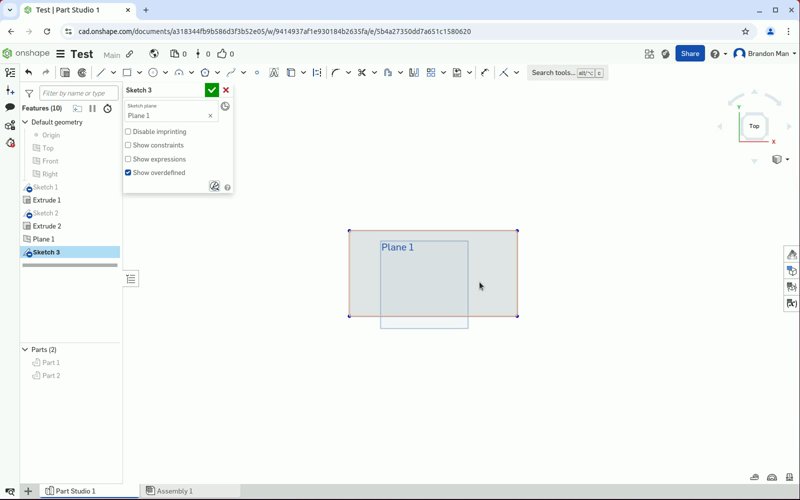
scroll(6)
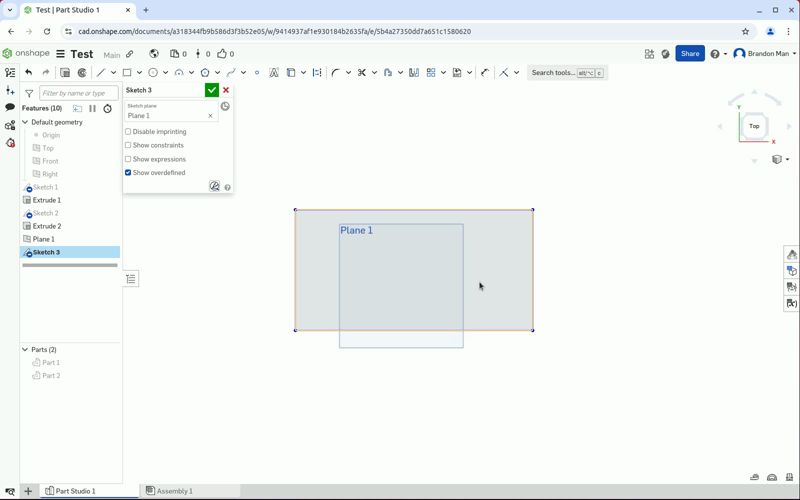
scroll(6)
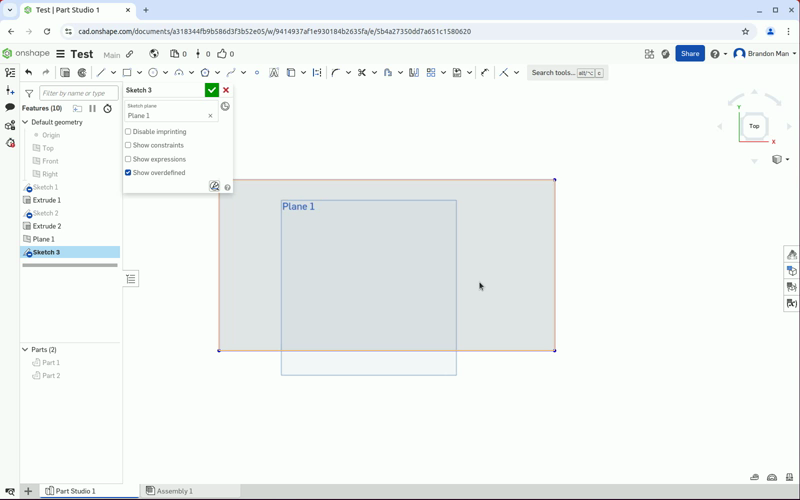
scroll(6)
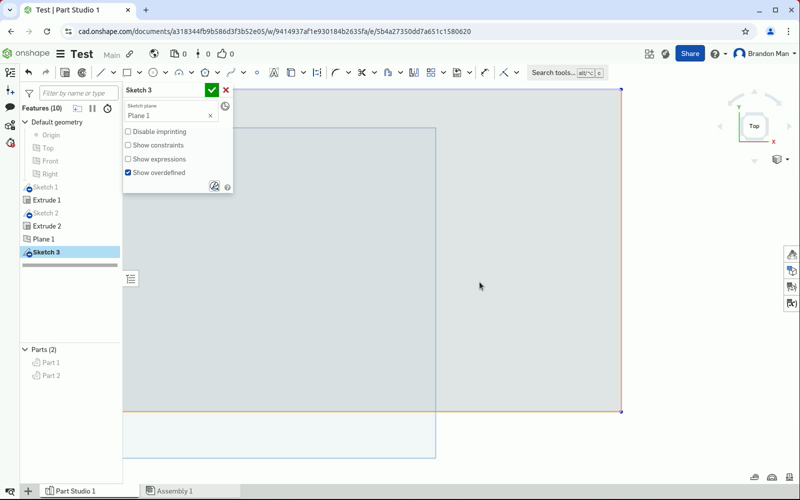
click(479, 281)
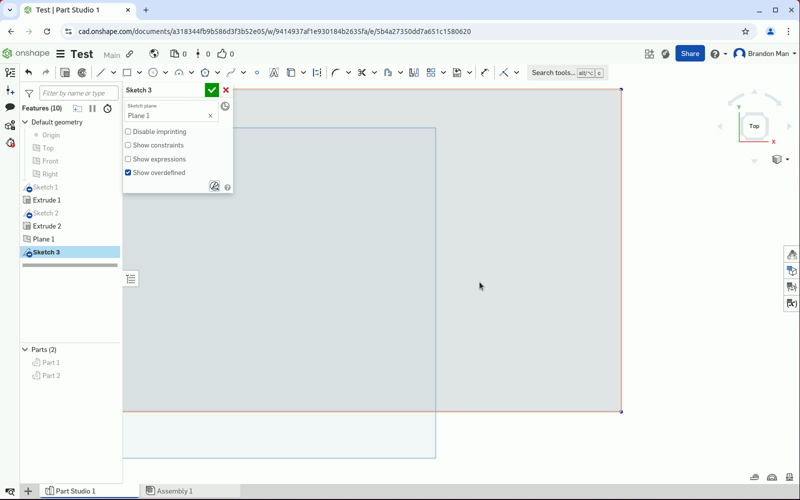
scroll(-6)
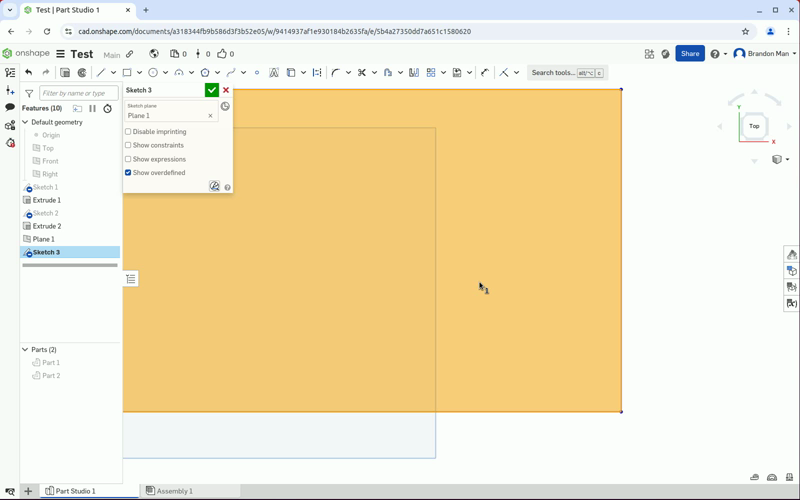
scroll(-6)
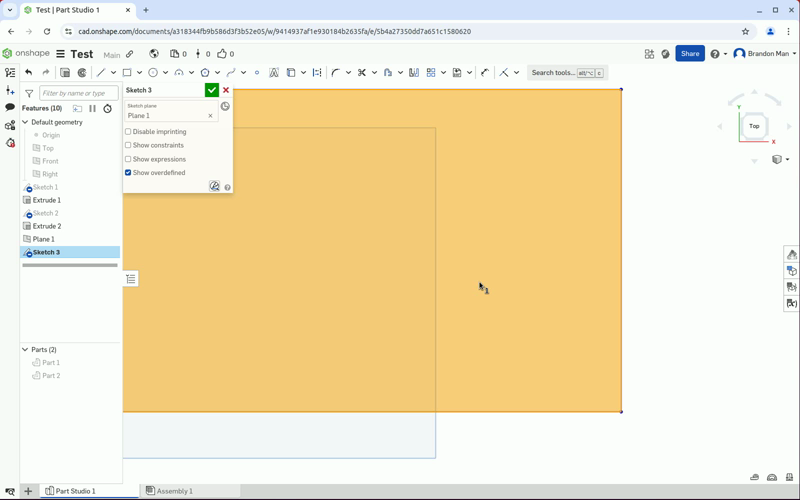
scroll(-6)
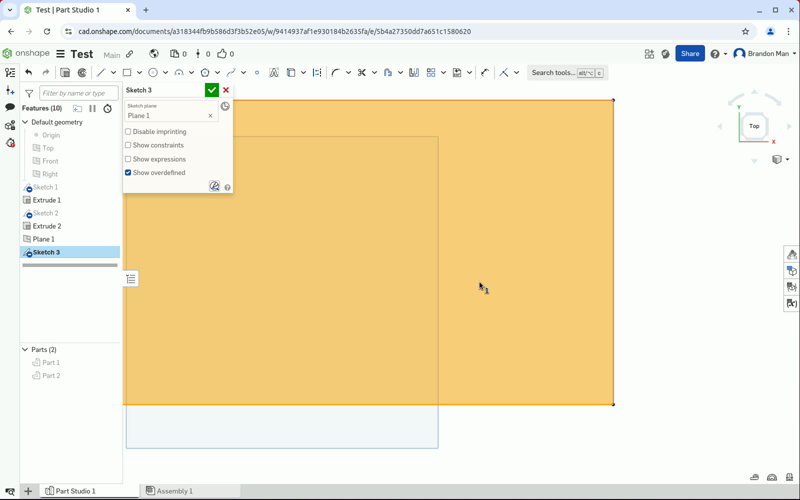
scroll(-6)
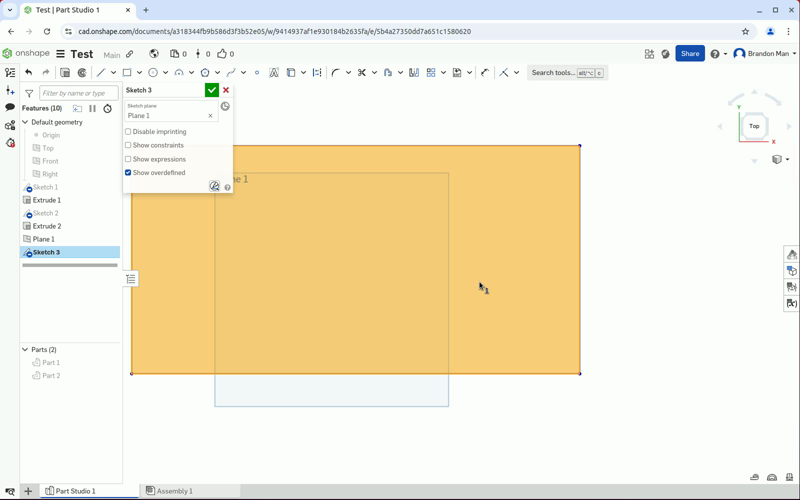
scroll(-6)
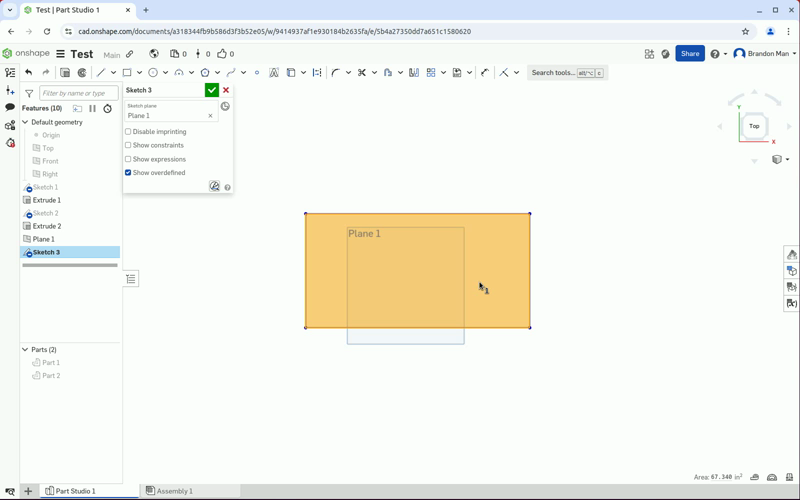
scroll(-6)
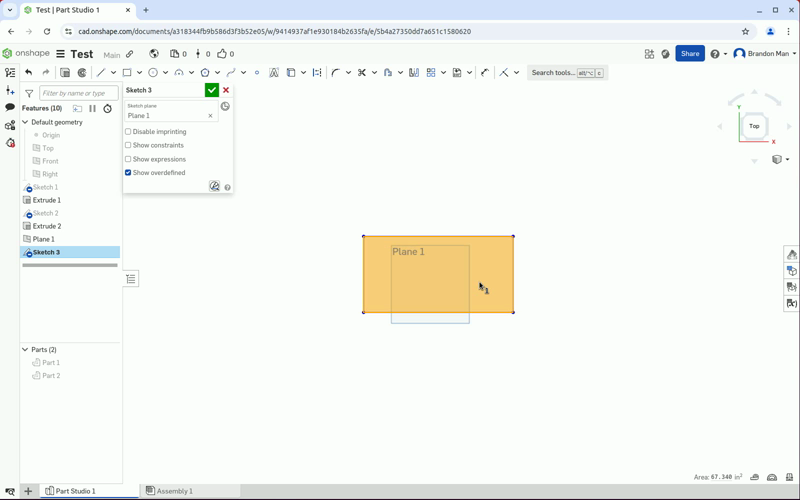
scroll(-6)
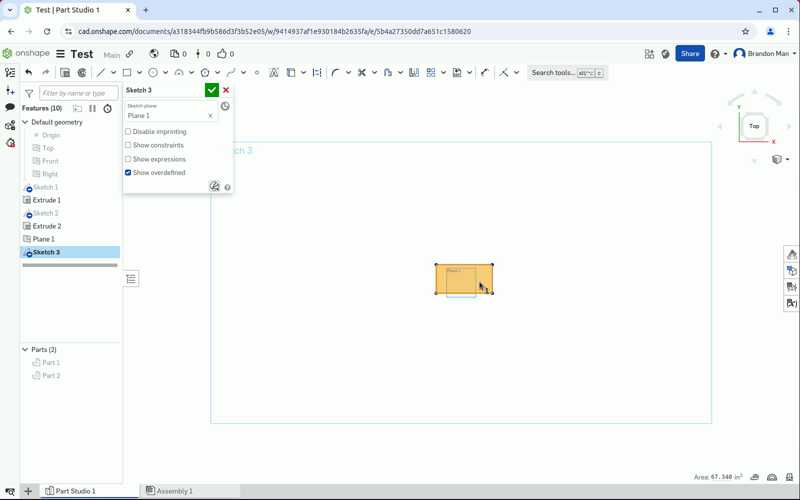
mouse_move(73, 352)
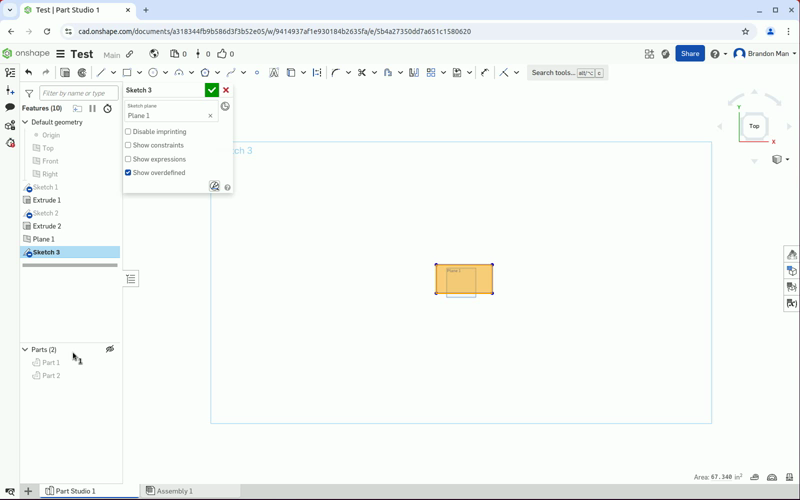
key(shift+y)
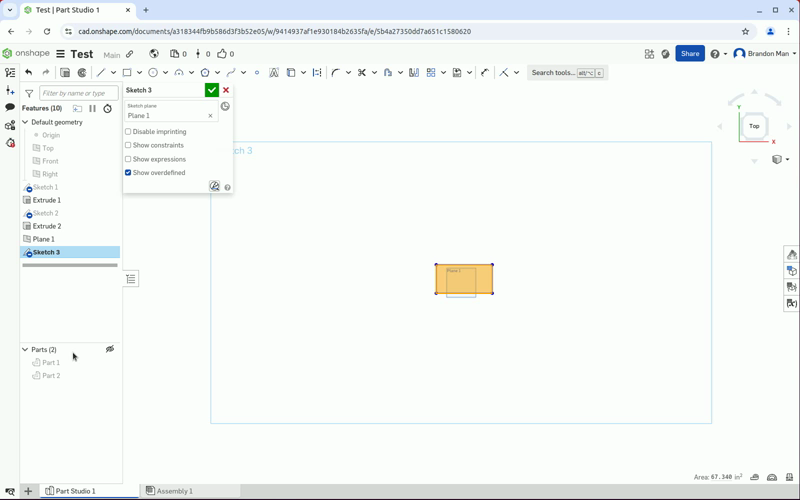
key(shift+e)
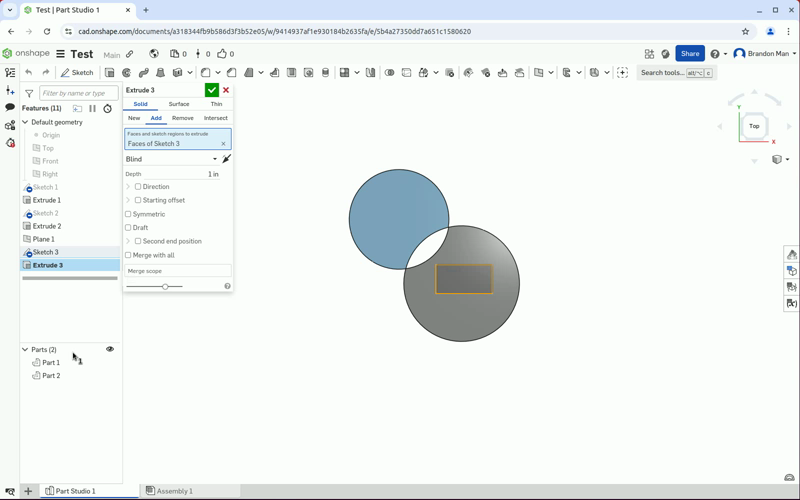
mouse_move(143, 106)
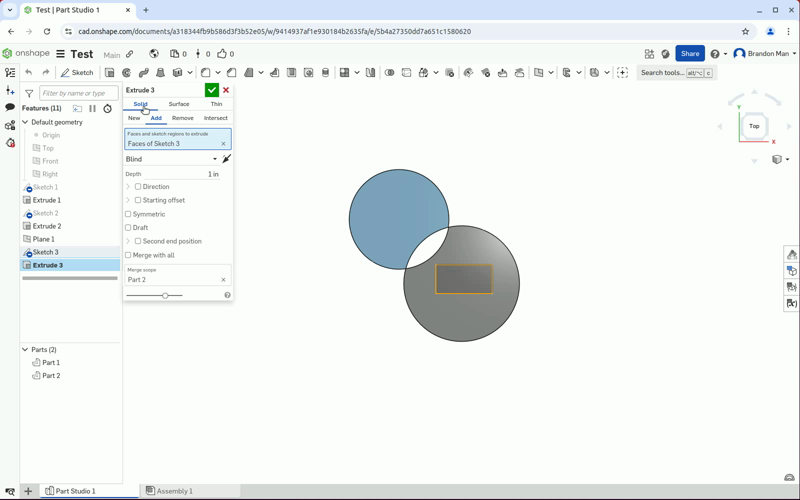
click(143, 106)
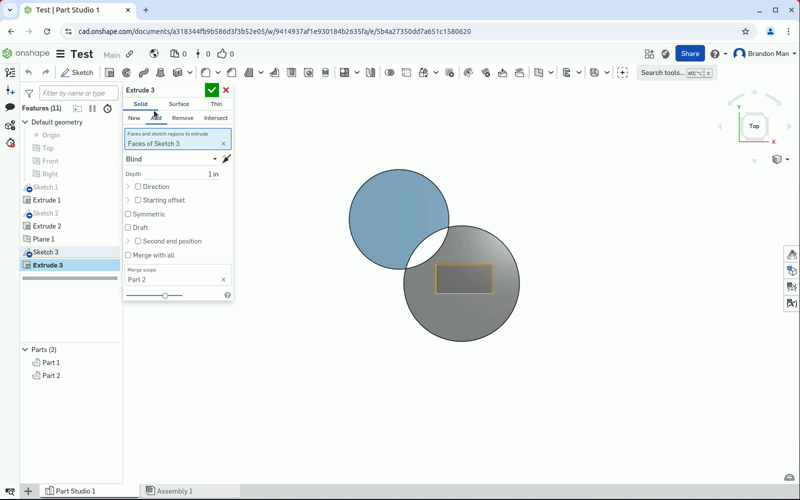
mouse_move(186, 120)
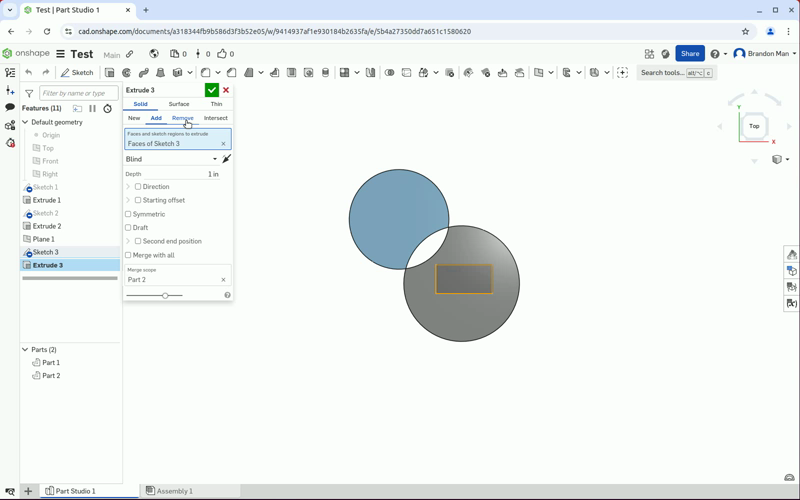
click(186, 120)
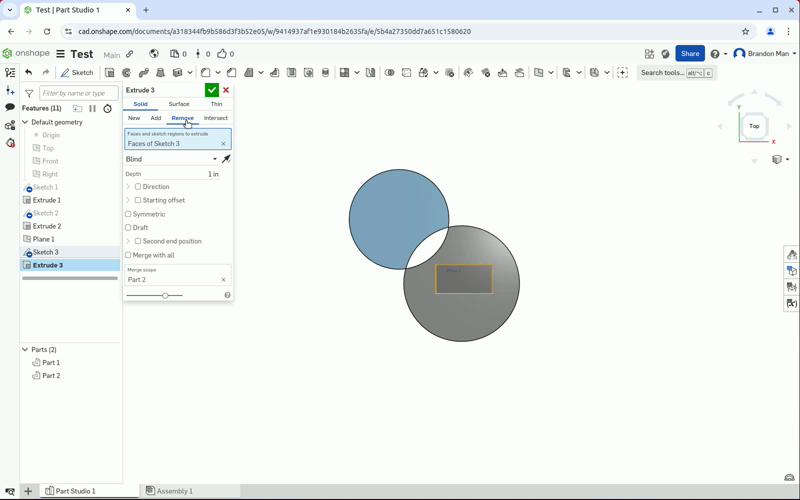
key(tab, 4)
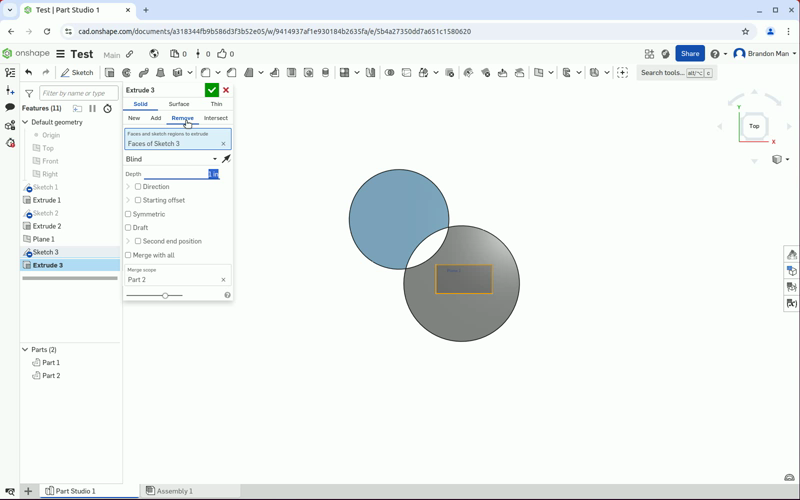
text(30.811)
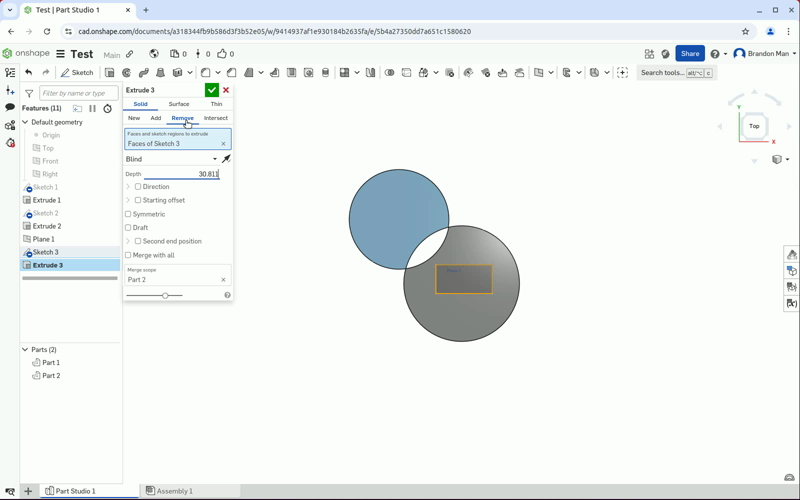
key(tab, 6)
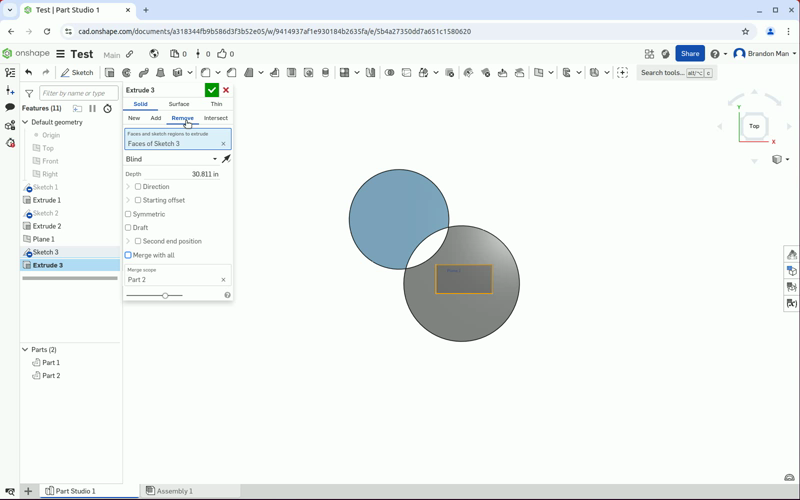
key(space)
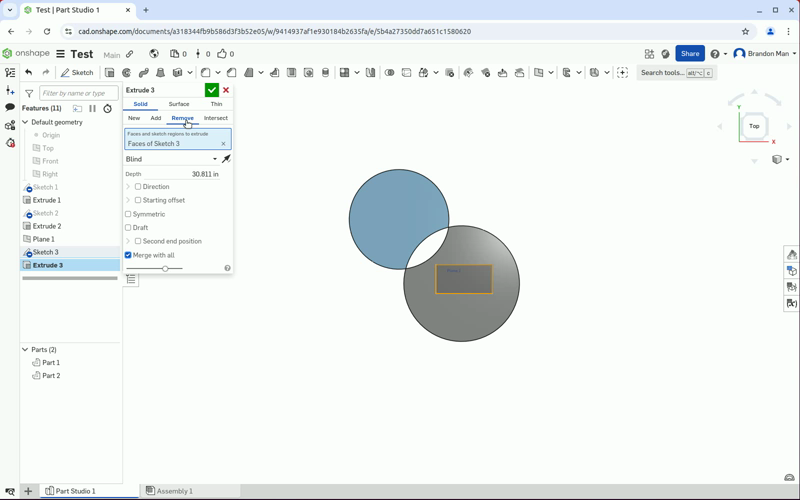
key(enter)
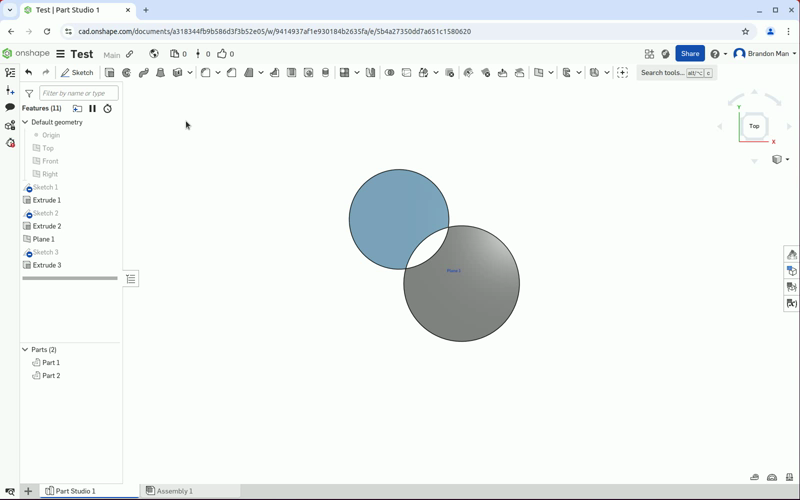
key(shift+h)
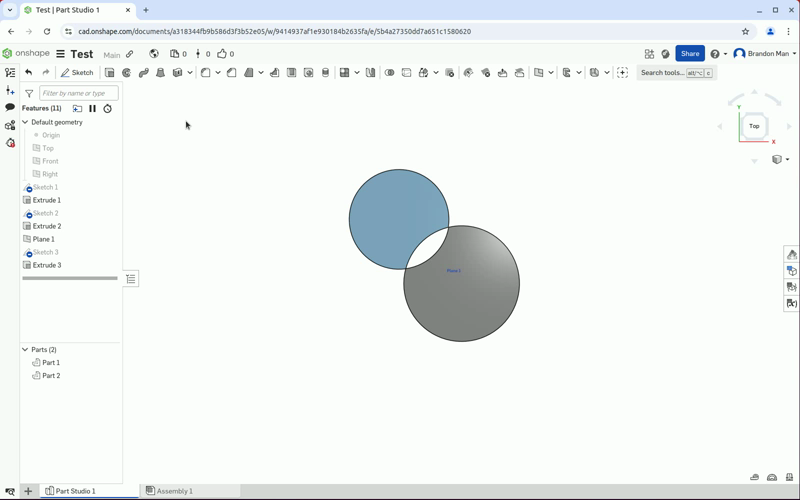
key(shift+h)
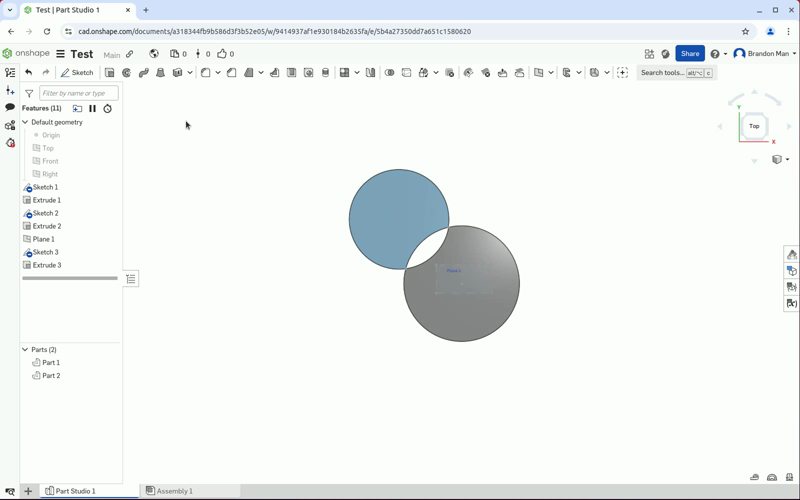
key(shift+7)
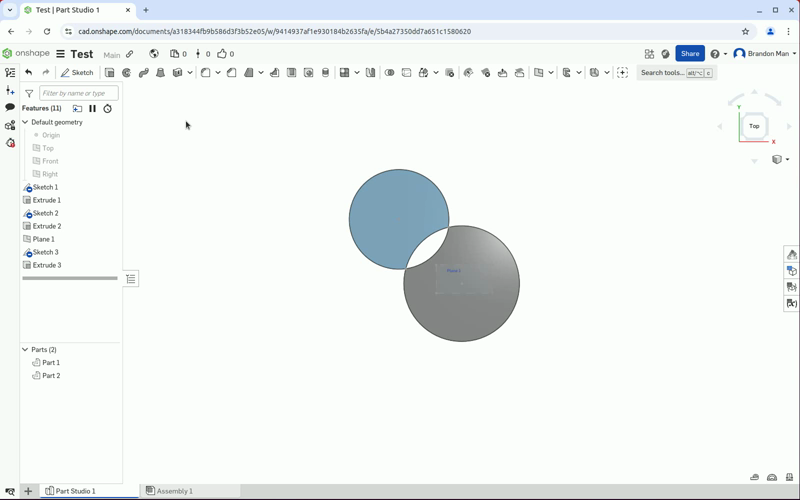
key(up, 3)
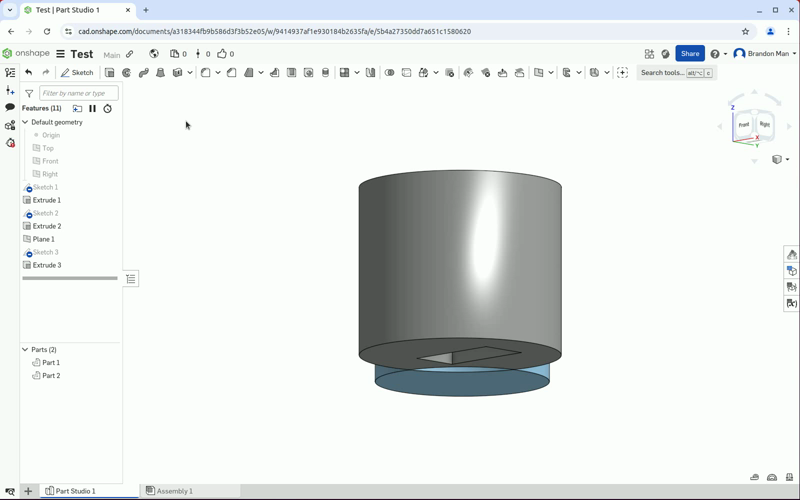
key(left, 3)
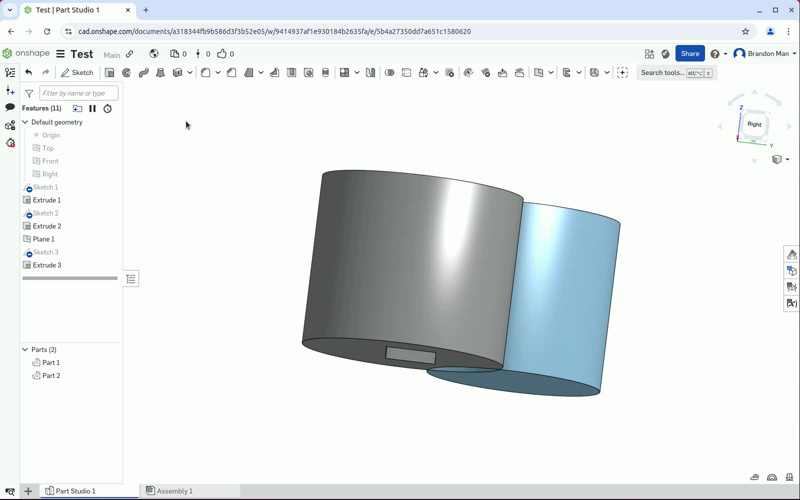
key(right, 3)
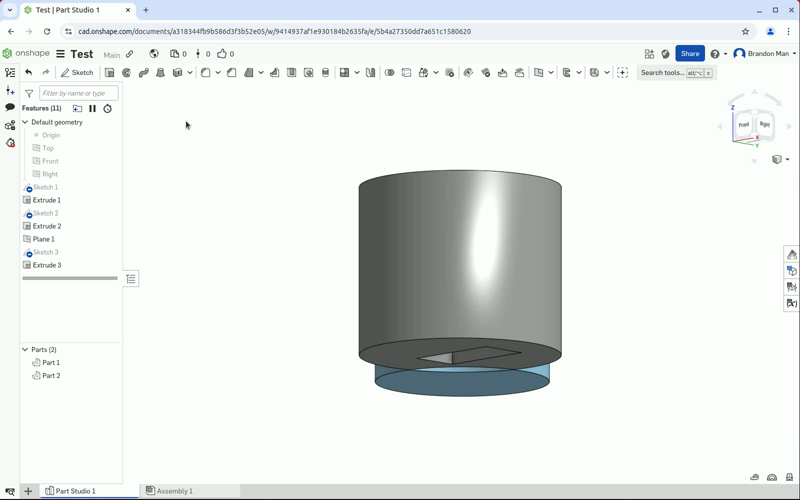
key(down, 3)
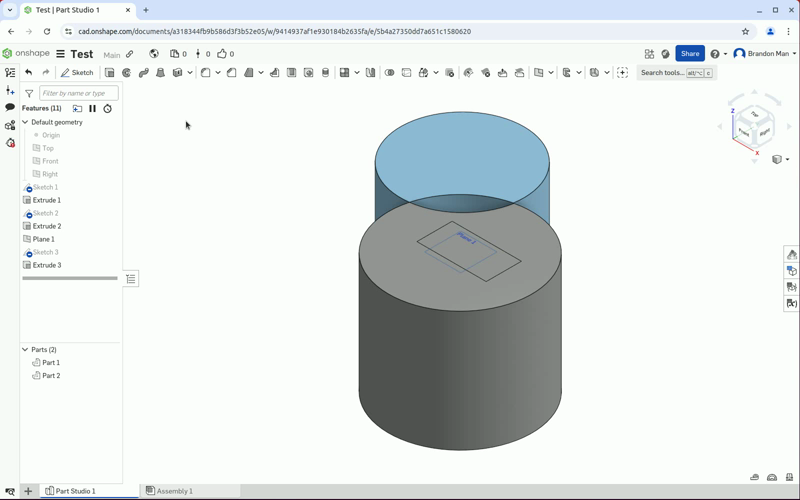
mouse_move(73, 189)
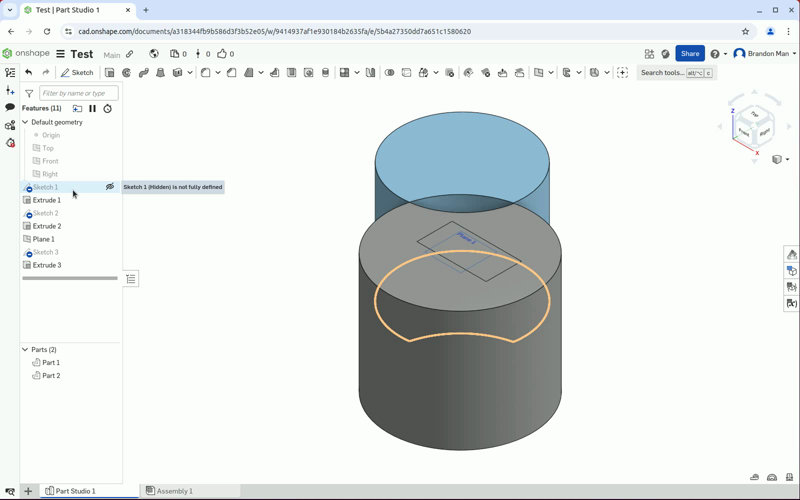
click(73, 189)